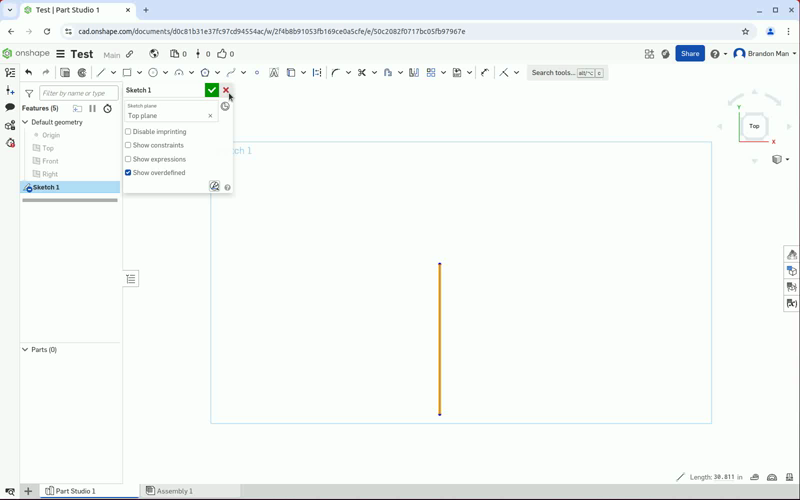
key(shift+h)
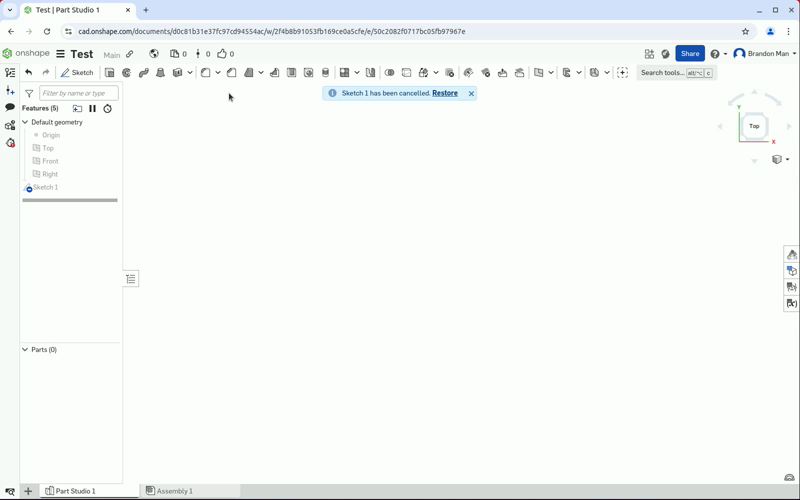
mouse_move(73, 352)
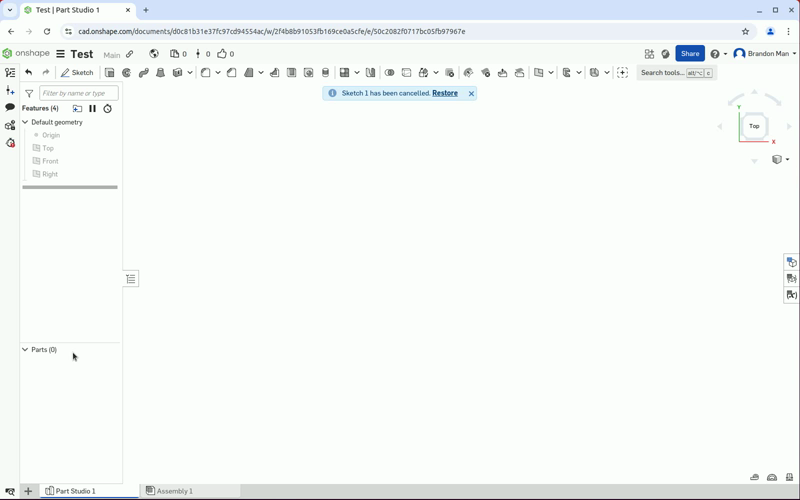
key(y)
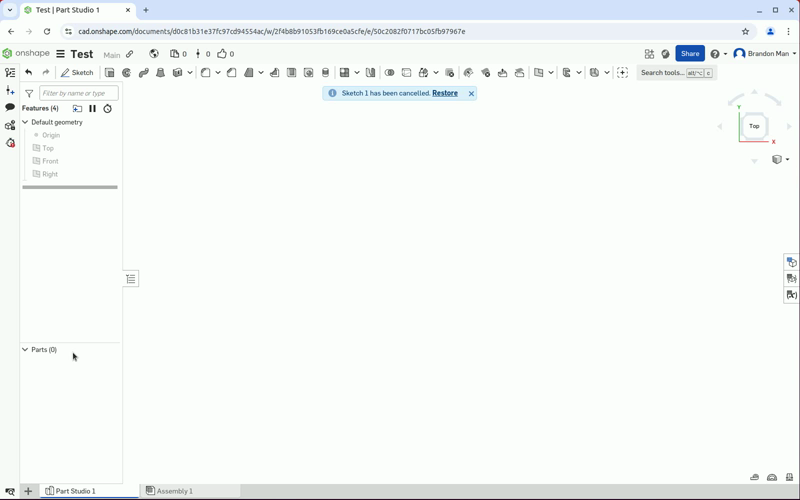
key(shift+p)
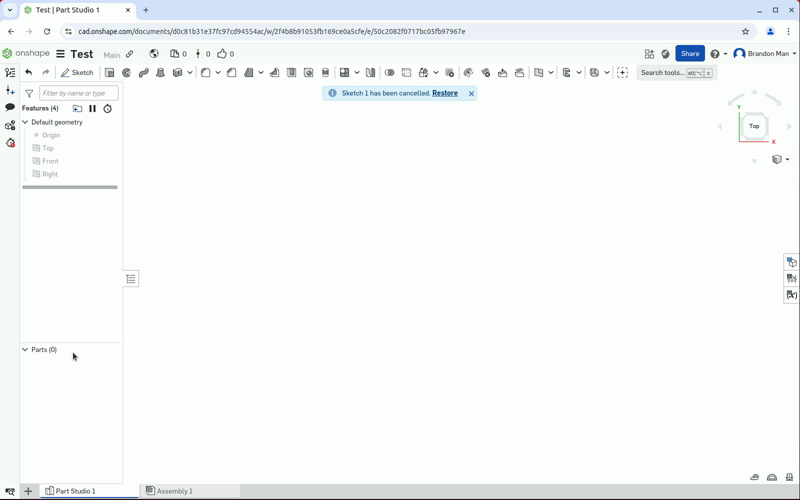
key(space)
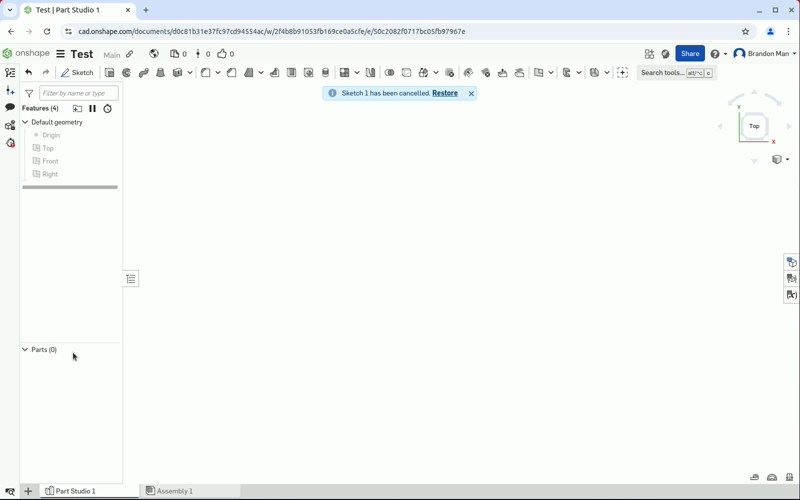
key_down(shift)
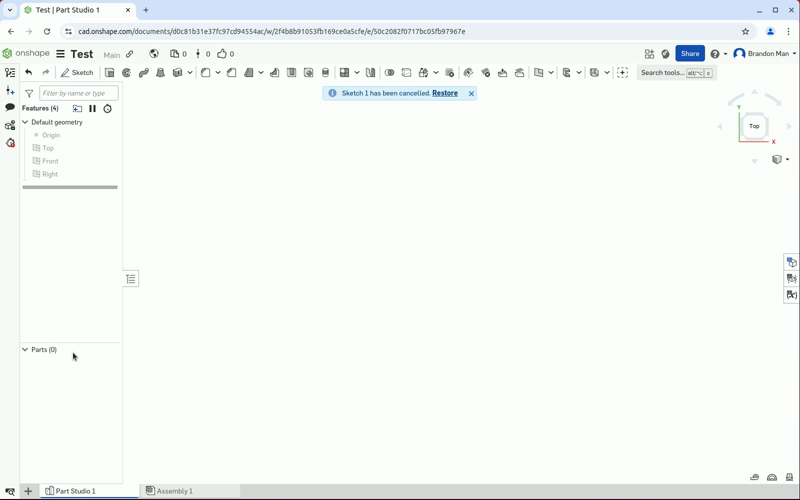
key(up)
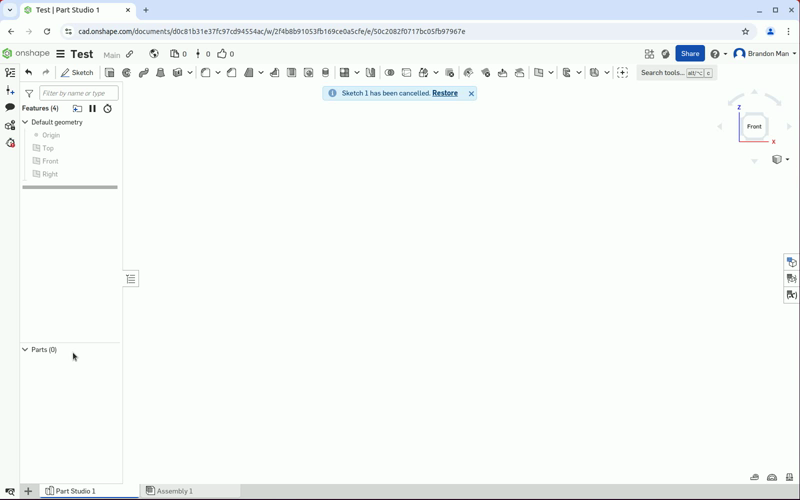
key_up(shift)
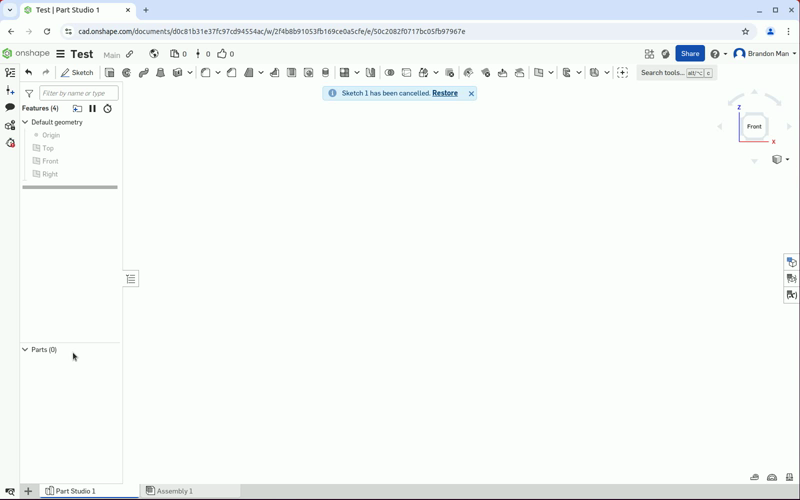
mouse_move(73, 352)
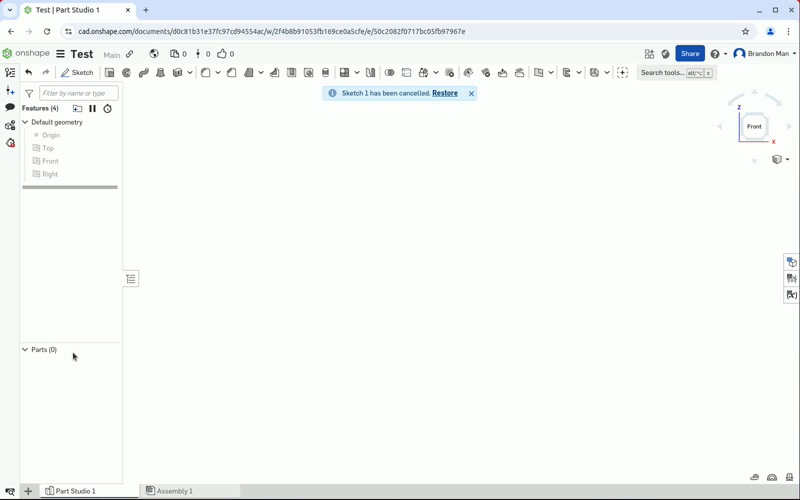
key(shift+y)
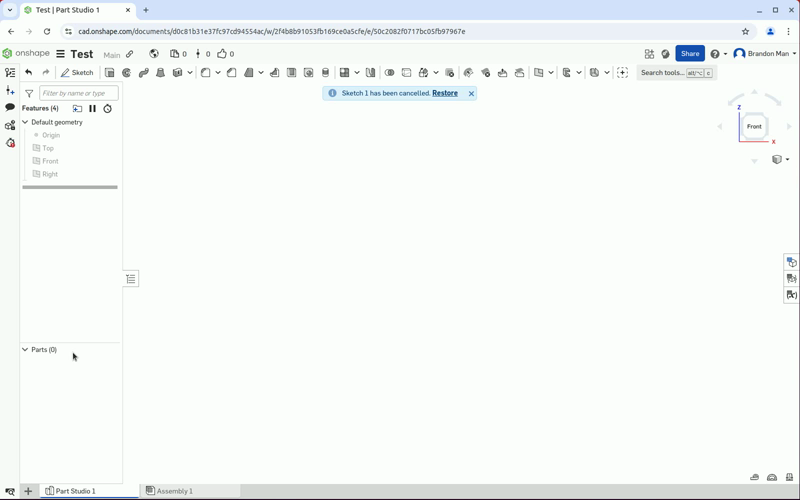
key(shift+s)
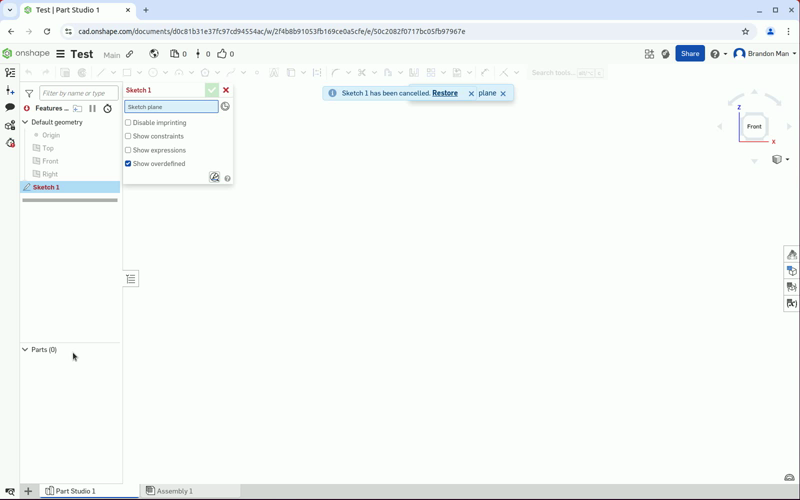
mouse_move(73, 163)
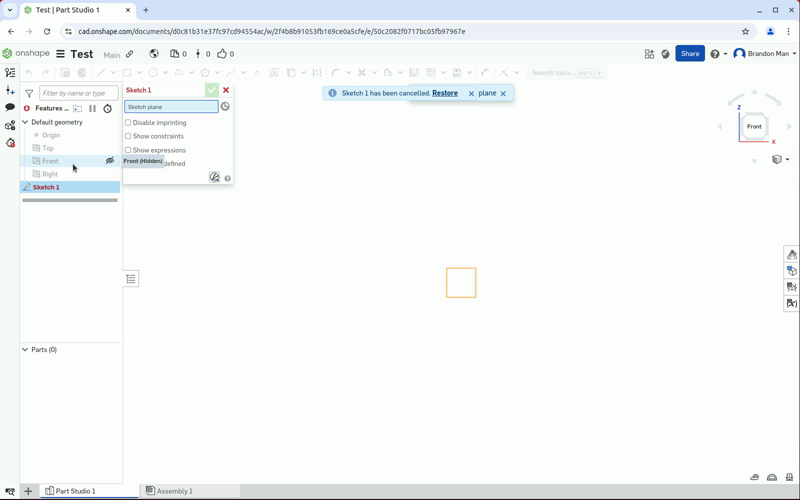
click(73, 163)
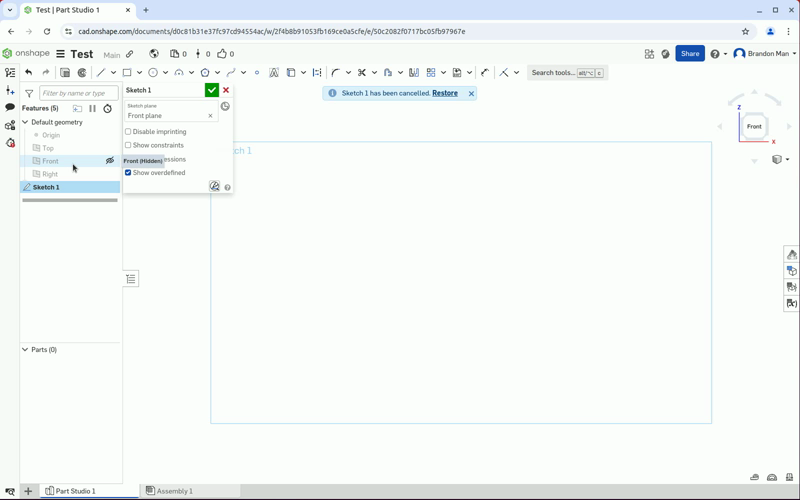
mouse_move(73, 352)
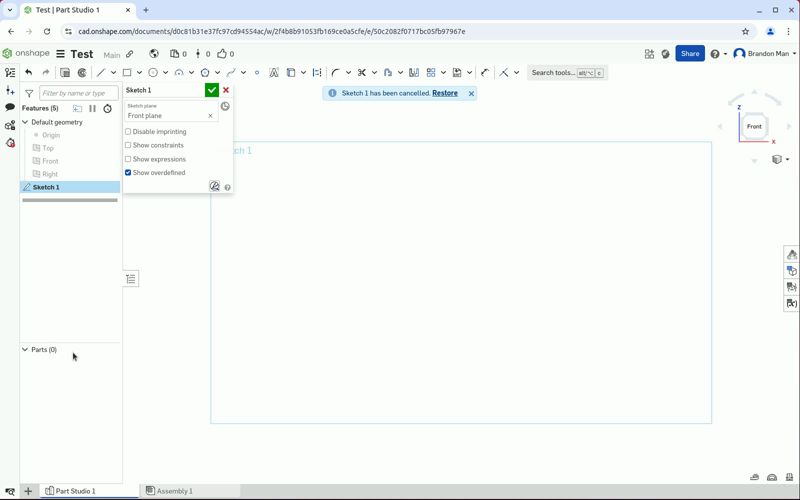
key(y)
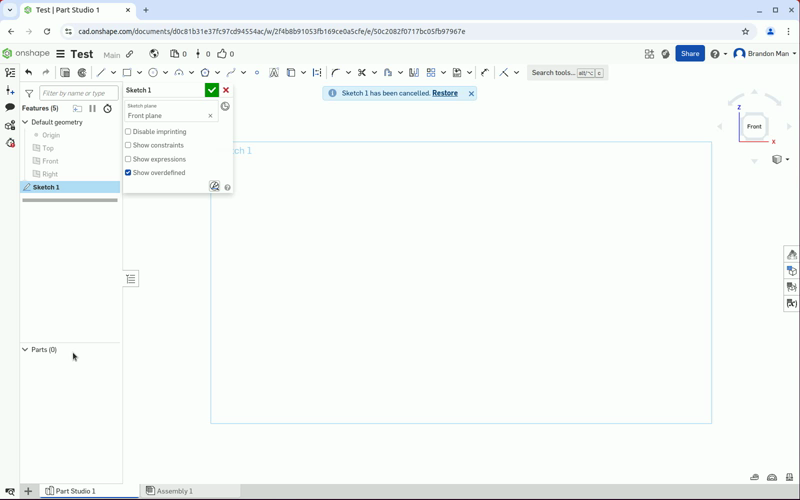
key(l)
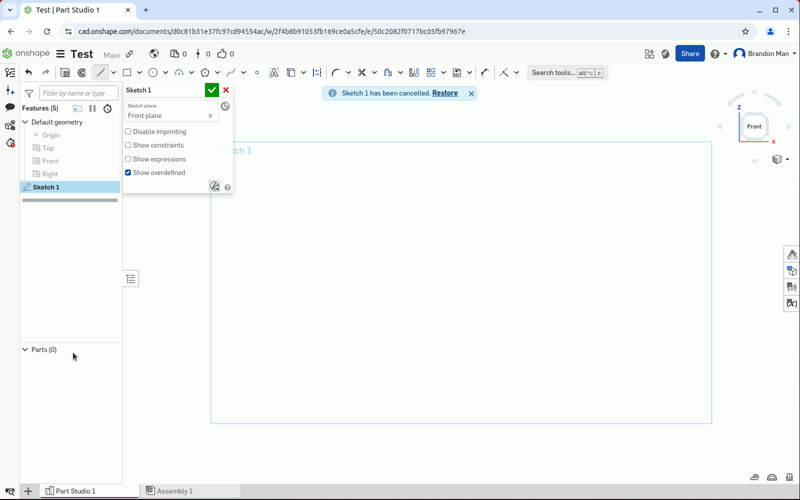
key_down(shift)
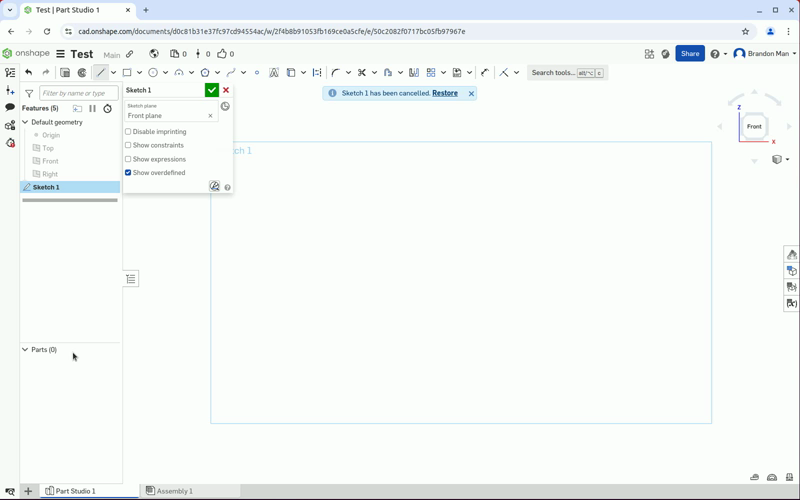
mouse_move(460, 282)
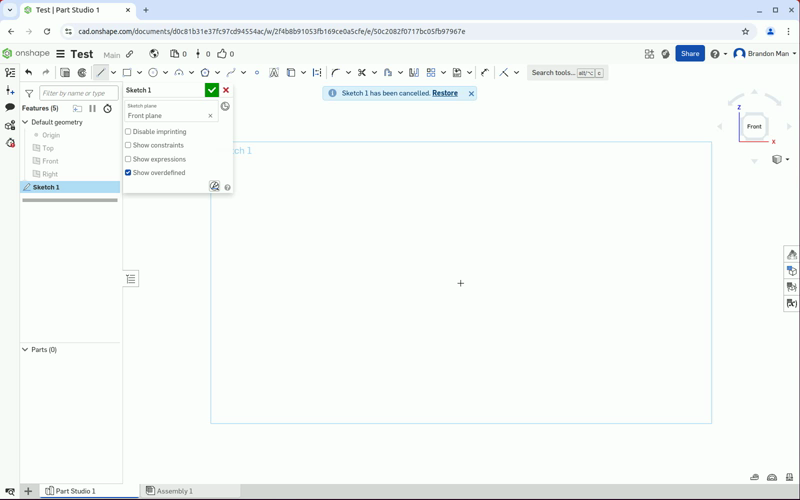
click(460, 282)
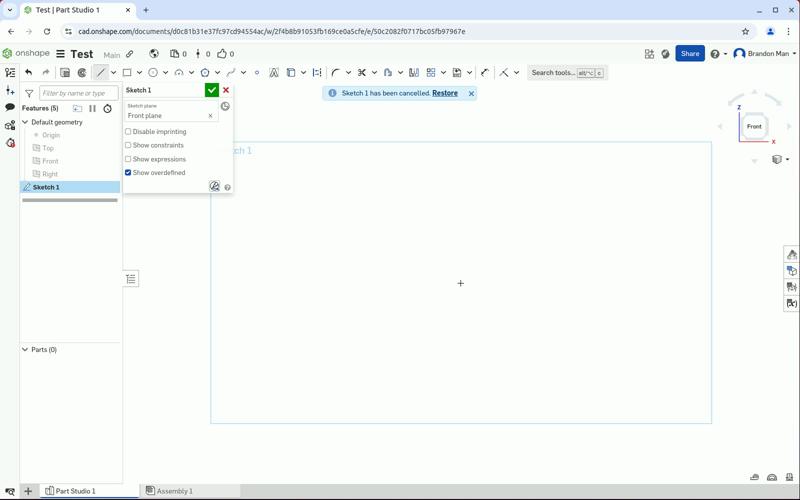
key_up(shift)
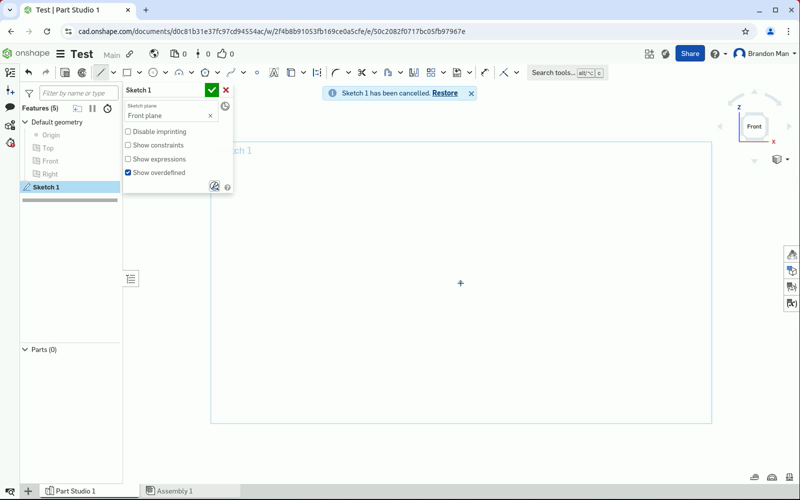
key_down(shift)
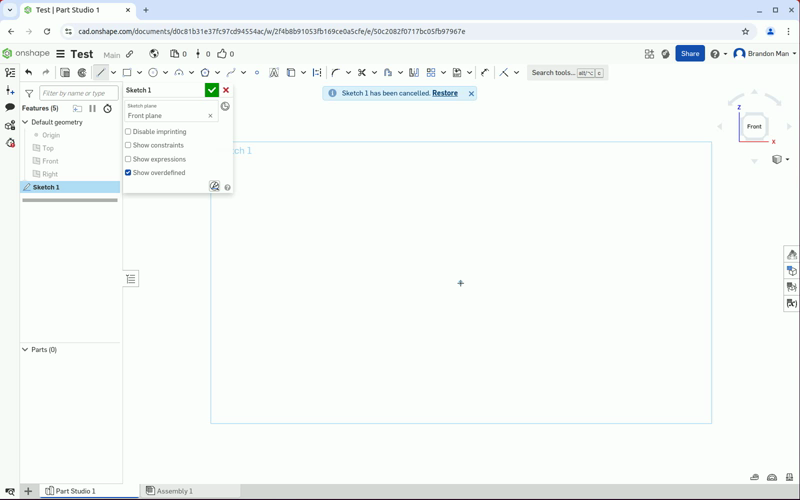
mouse_move(589, 282)
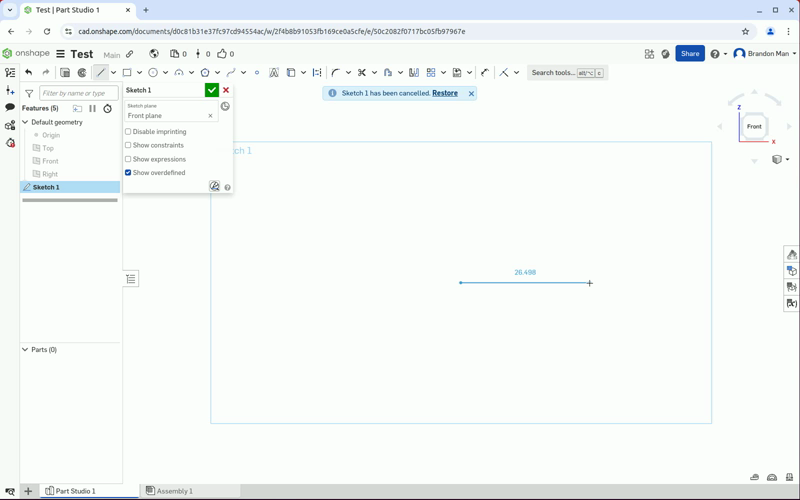
click(589, 282)
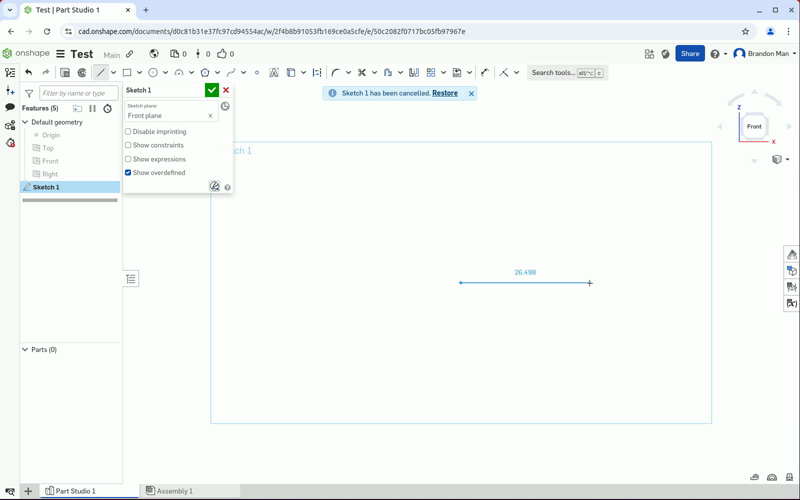
key_up(shift)
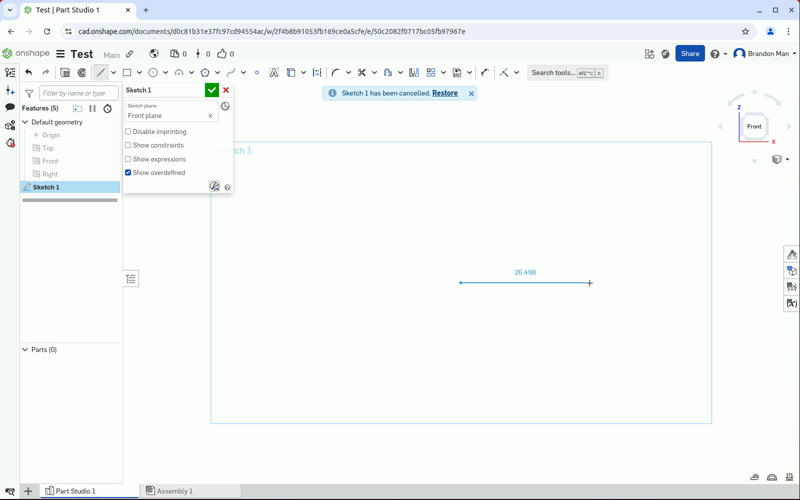
key_down(shift)
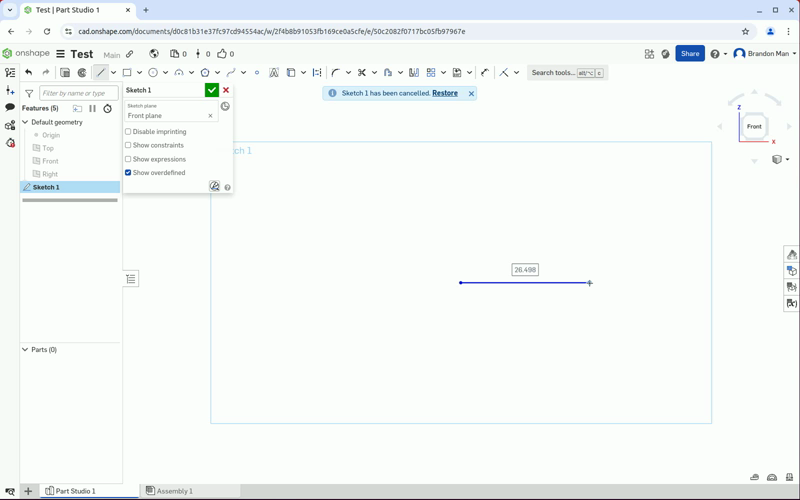
mouse_move(589, 282)
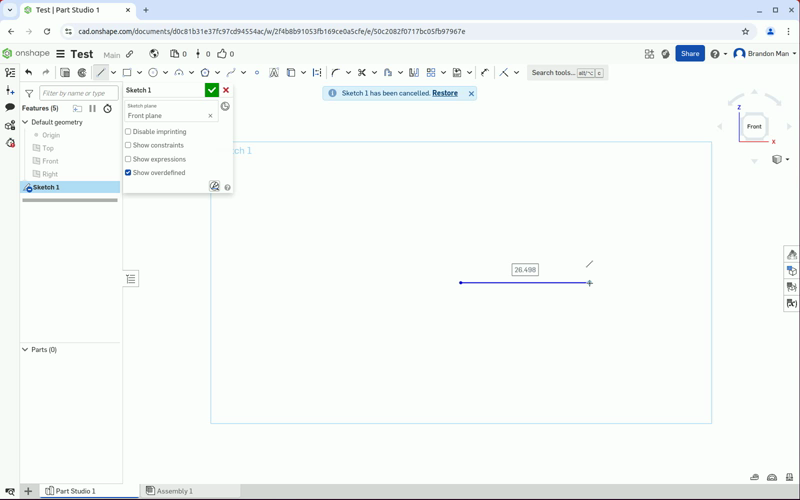
mouse_move(589, 274)
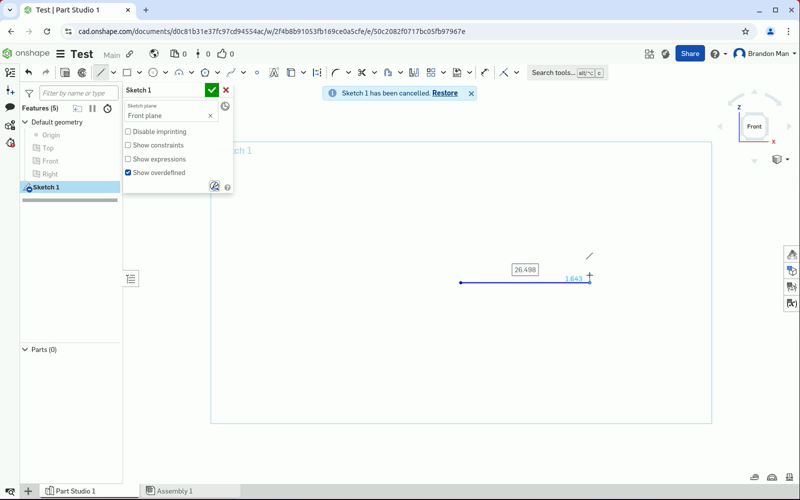
click(589, 274)
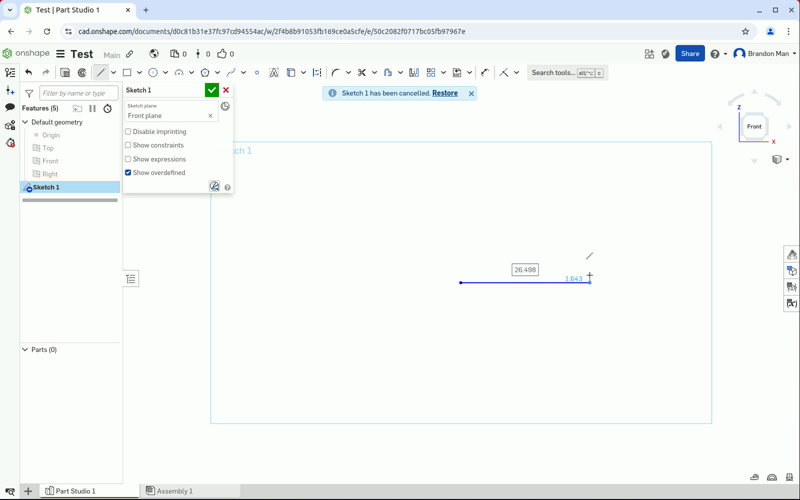
key_up(shift)
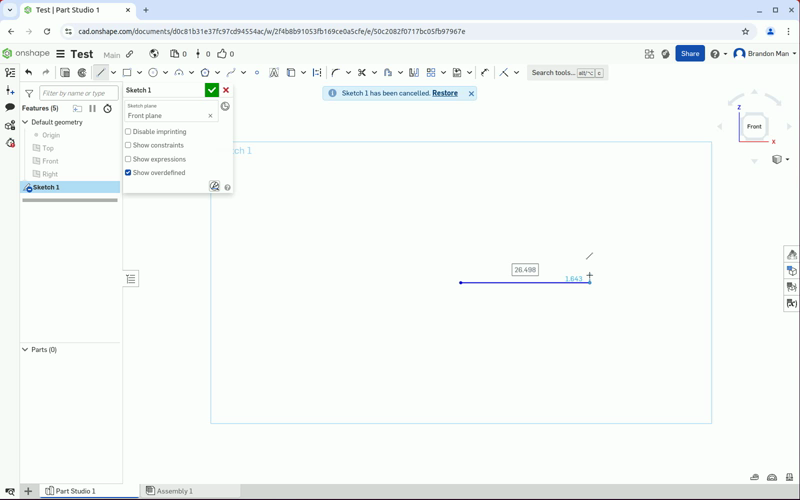
key_down(shift)
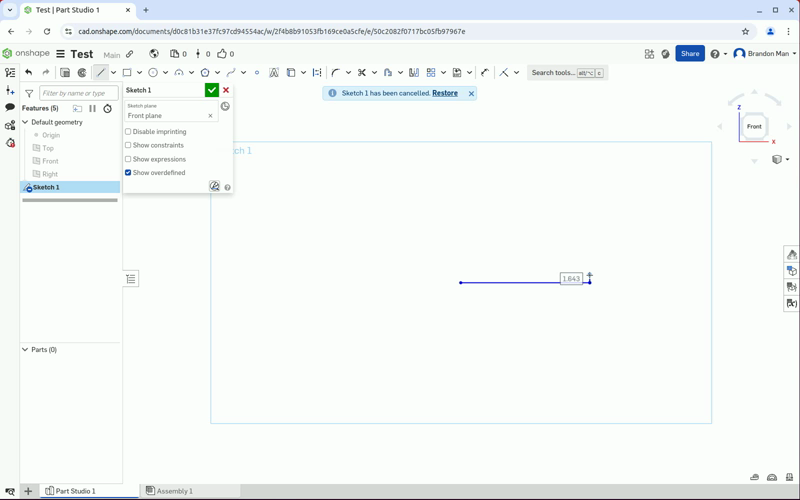
mouse_move(460, 250)
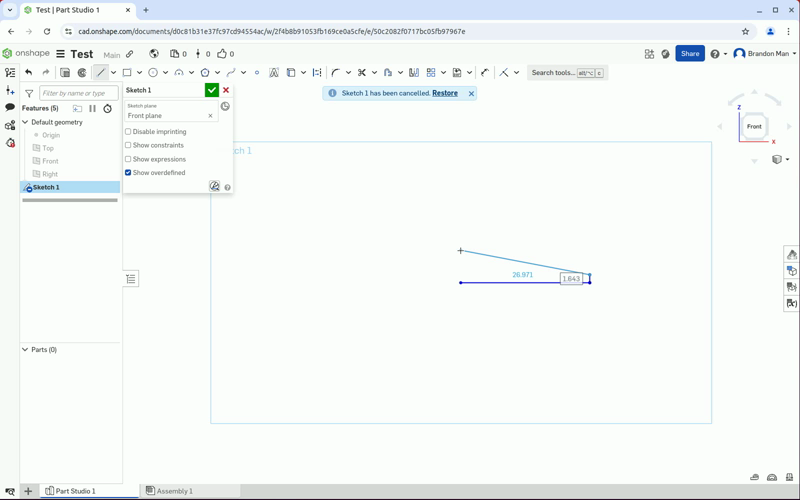
click(460, 250)
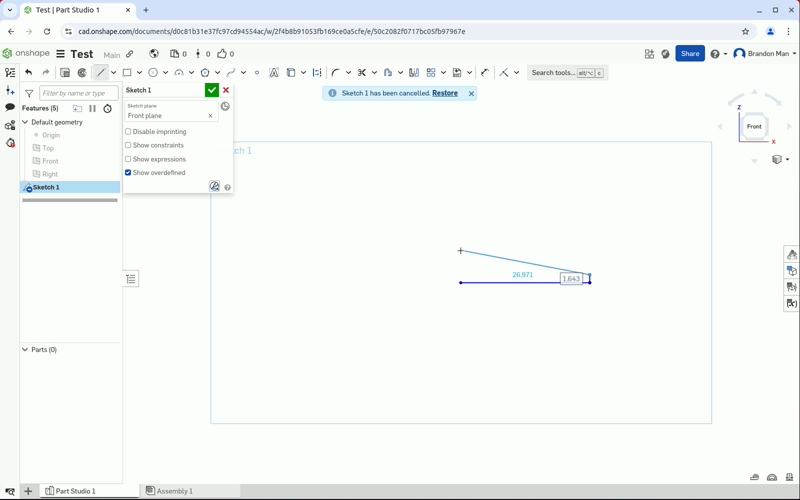
key_up(shift)
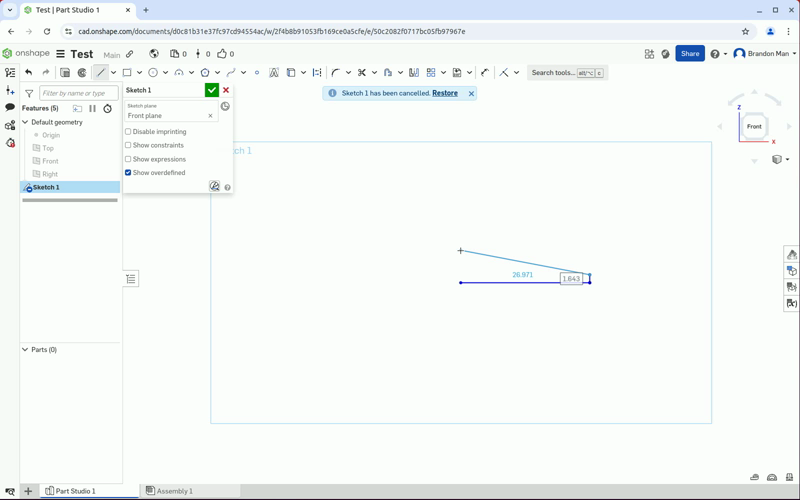
mouse_move(490, 250)
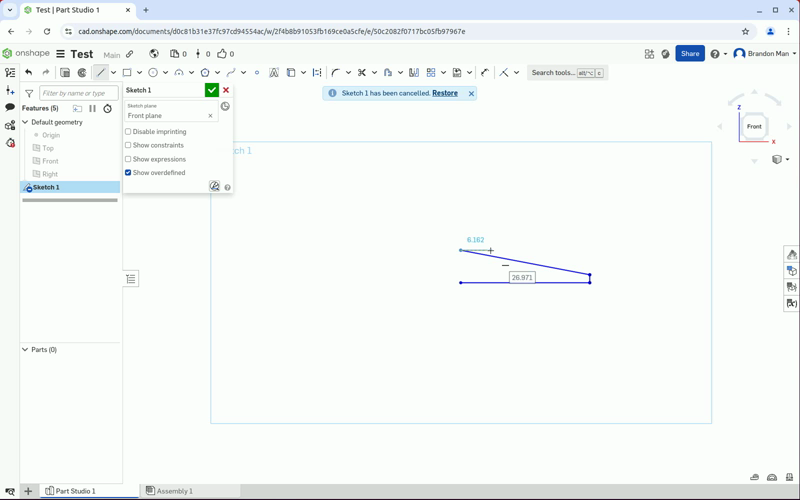
key_down(shift)
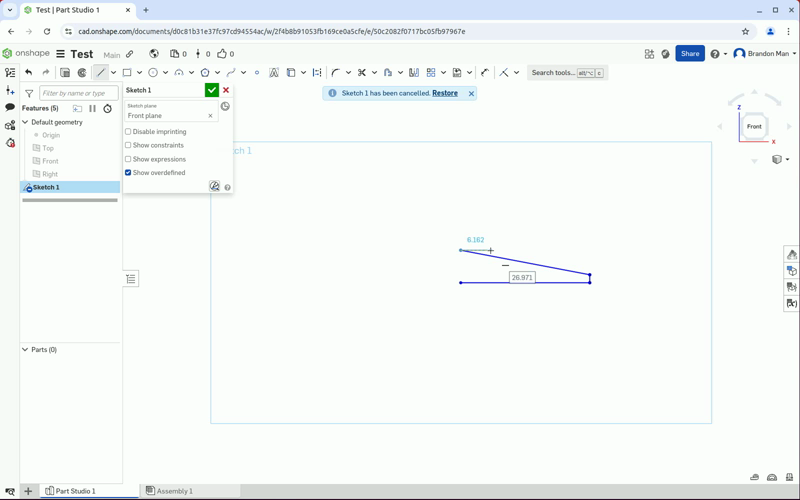
mouse_move(460, 282)
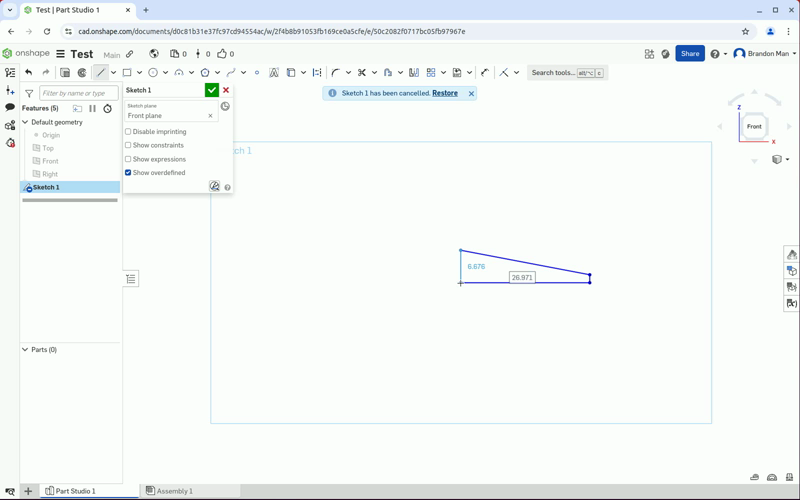
key_up(shift)
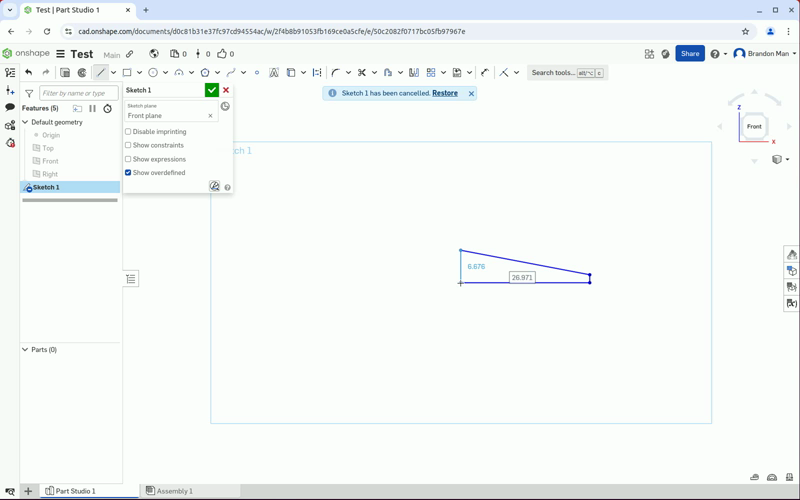
click(460, 282)
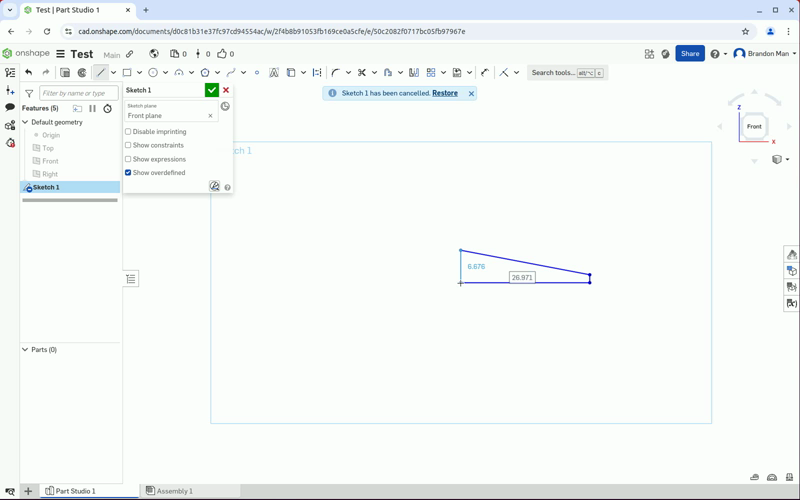
key(esc)
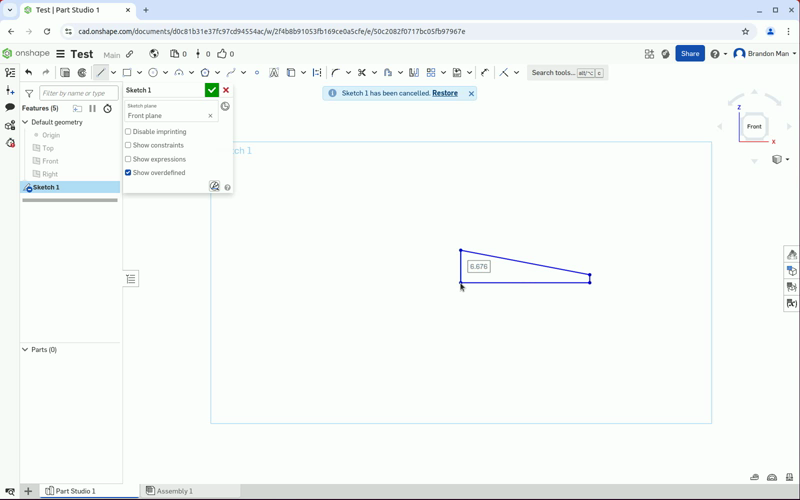
mouse_move(564, 274)
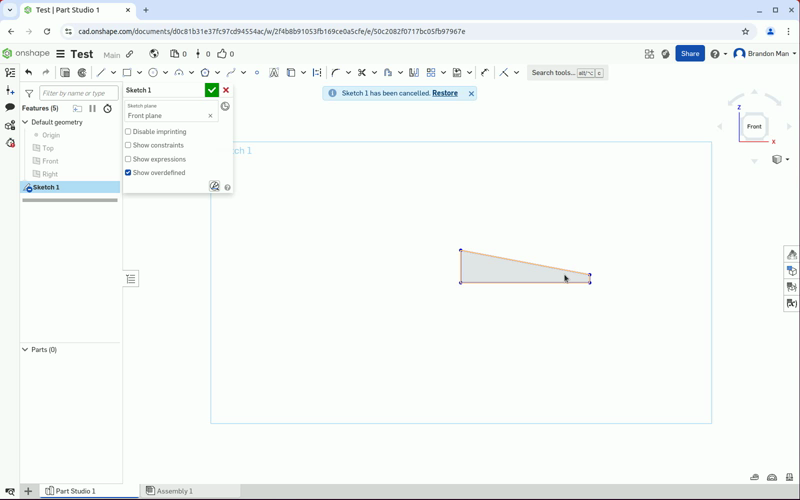
click(564, 274)
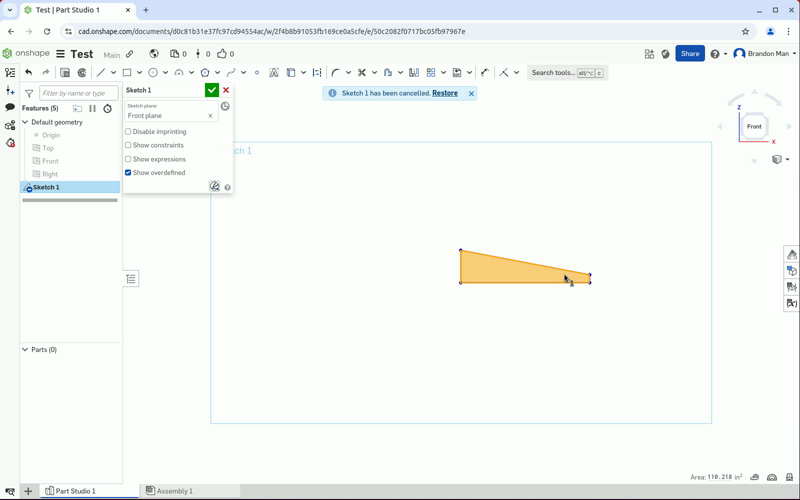
mouse_move(73, 352)
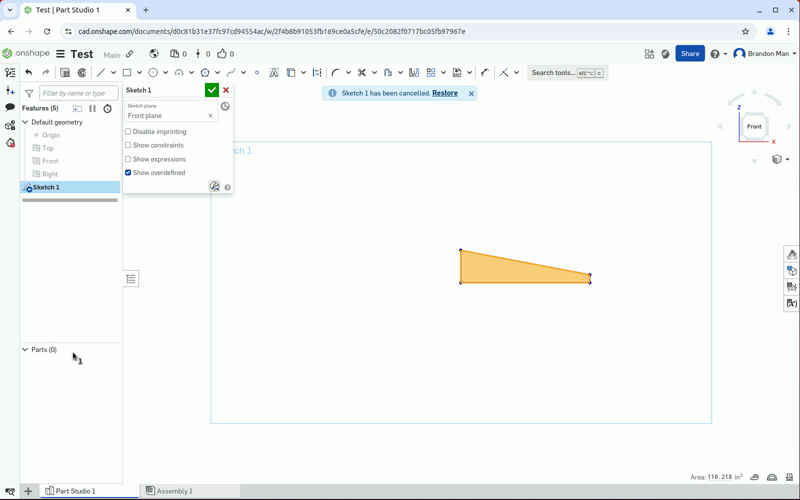
key(shift+y)
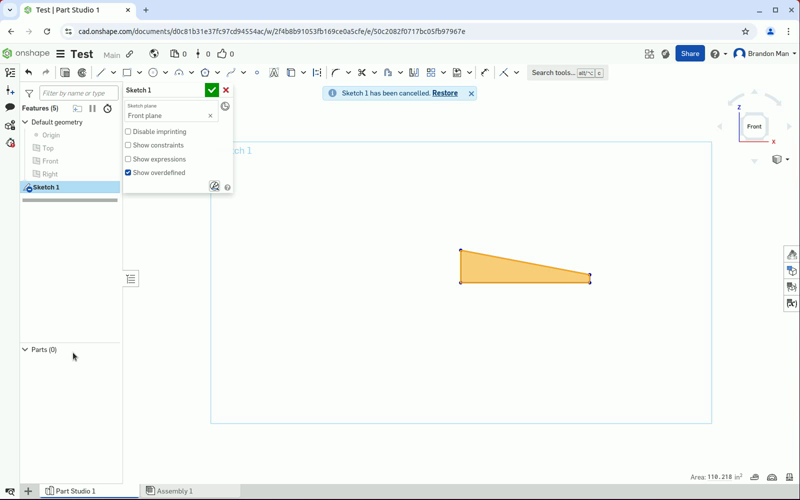
key(shift+e)
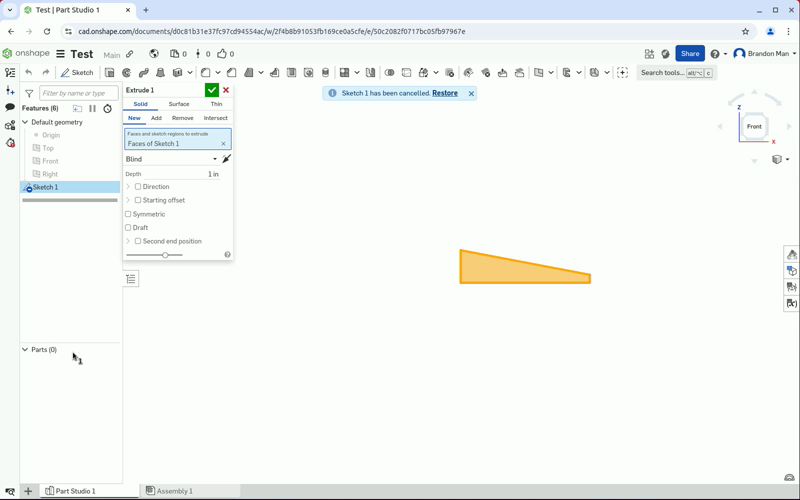
mouse_move(143, 106)
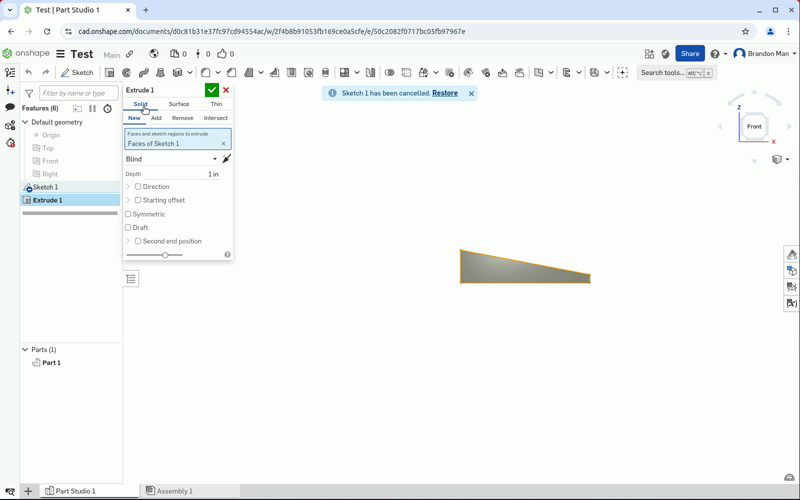
click(143, 106)
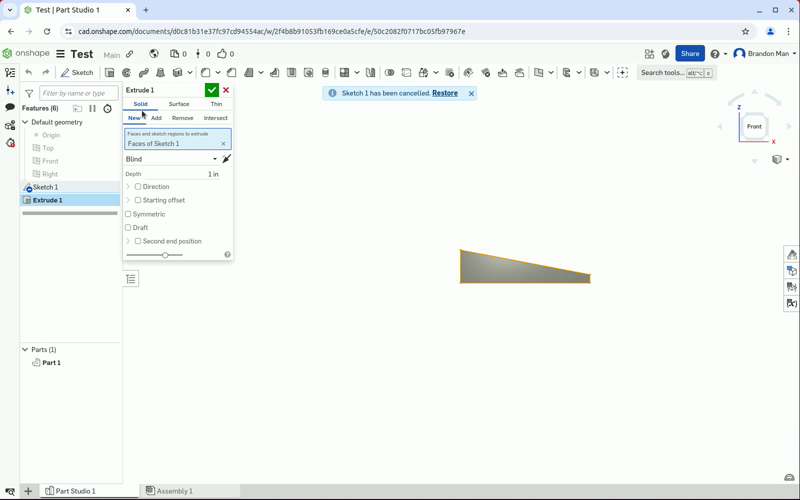
mouse_move(137, 120)
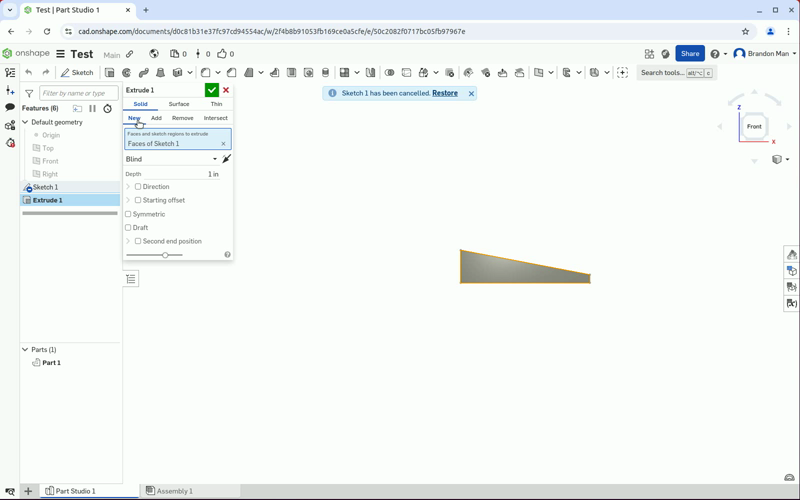
click(137, 120)
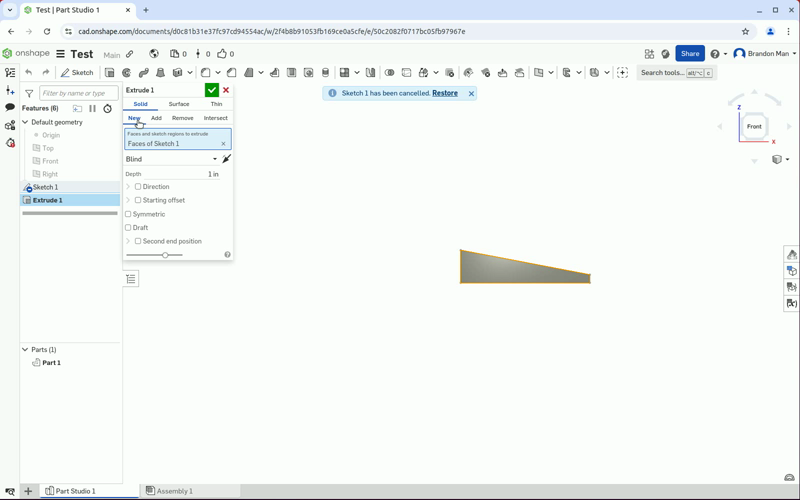
key(tab, 4)
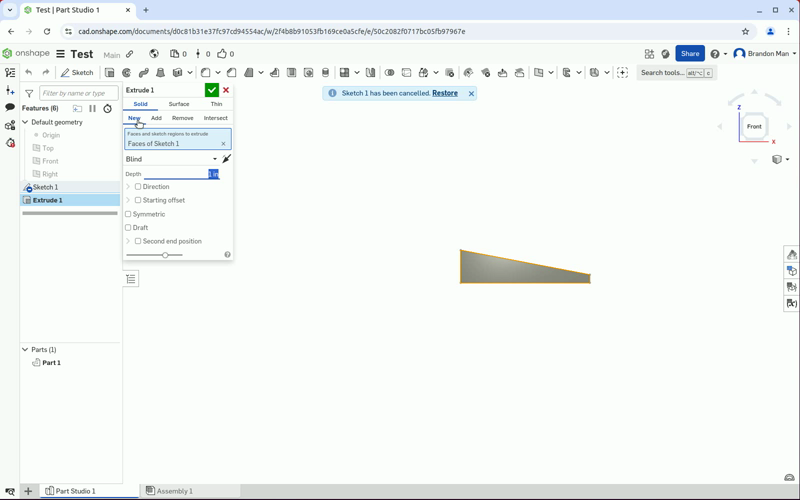
text(-3.851)
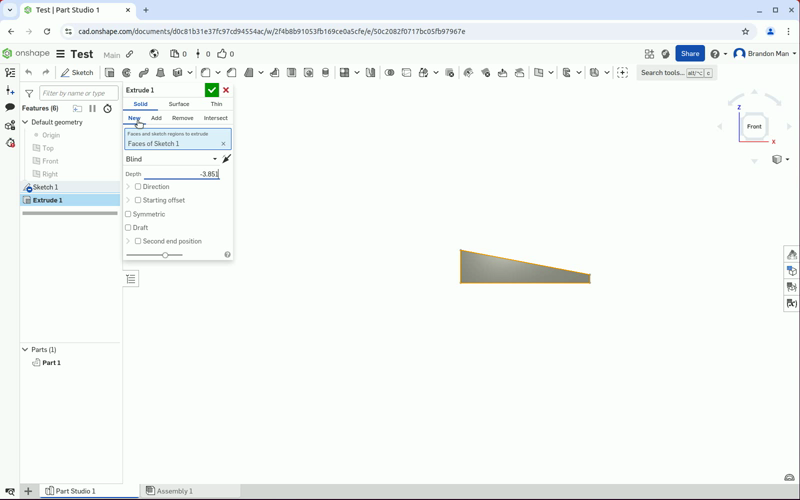
key(enter)
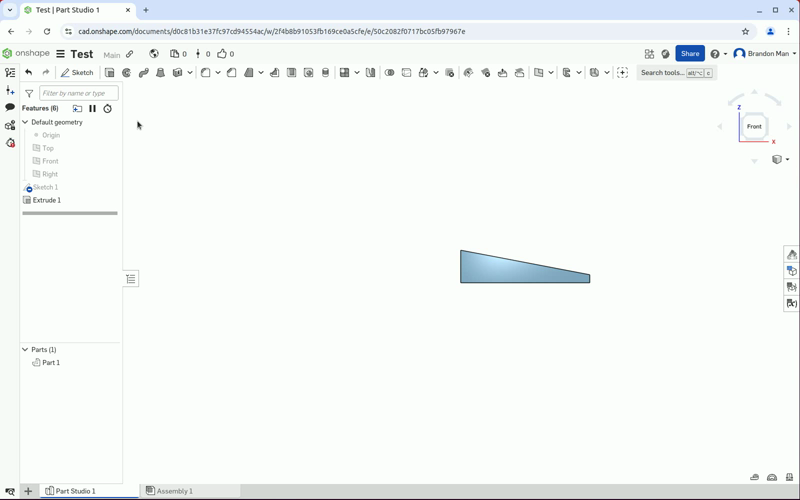
key(shift+h)
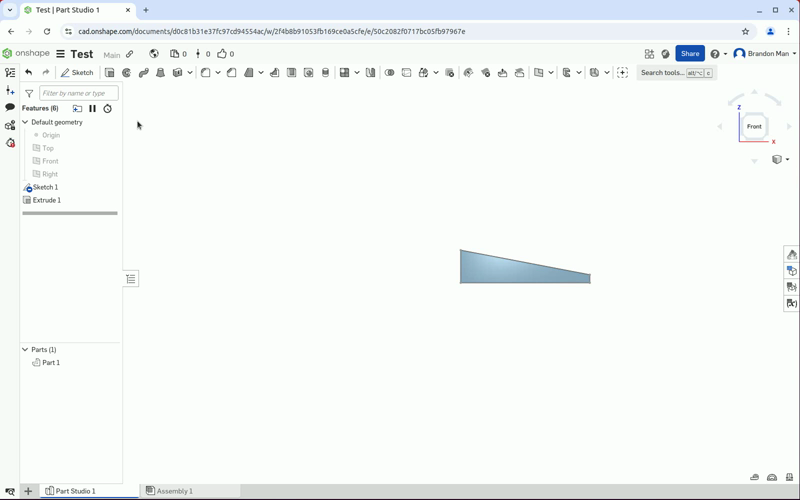
key(shift+h)
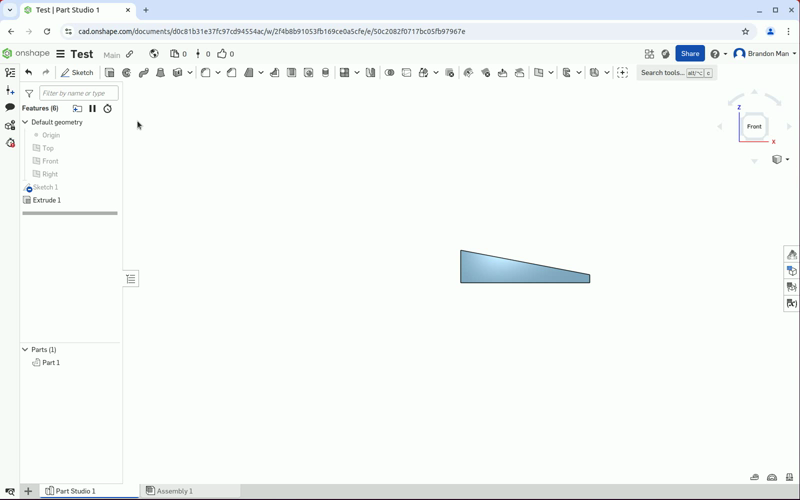
mouse_move(73, 189)
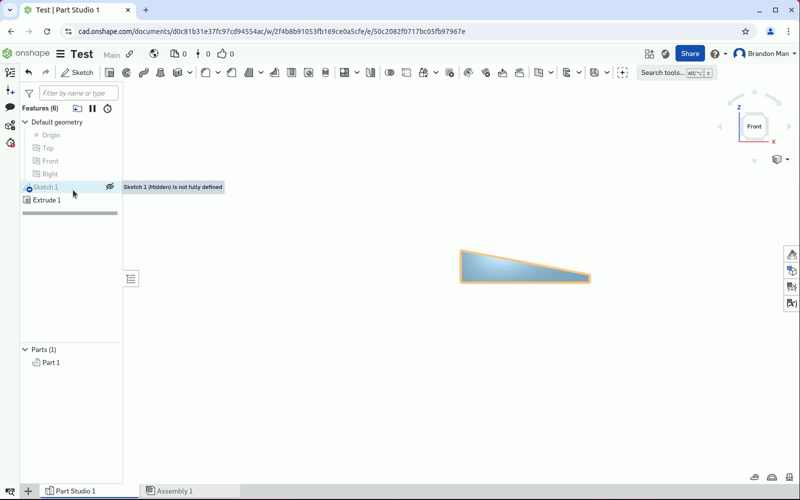
click(73, 189)
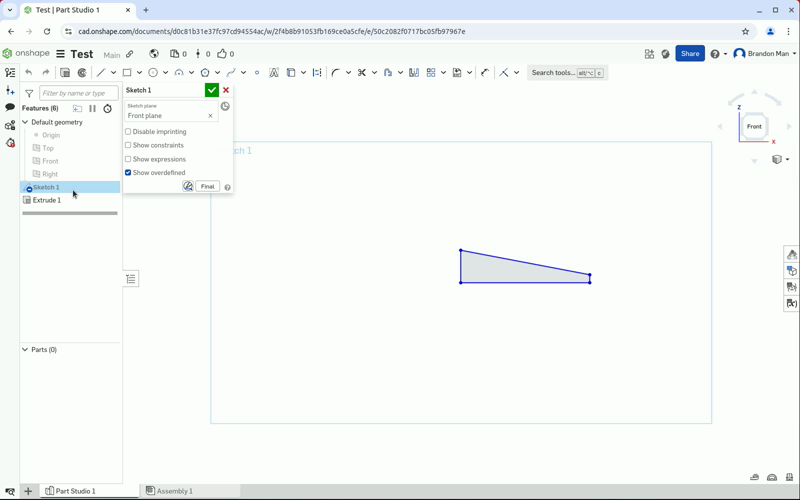
mouse_move(229, 92)
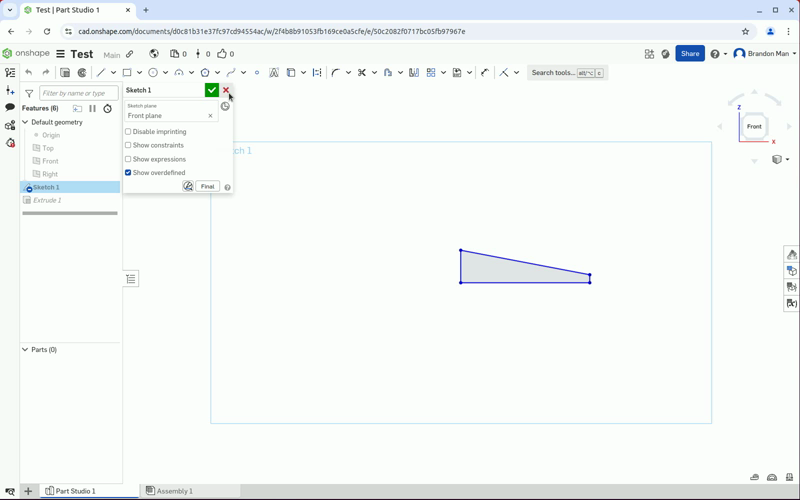
click(229, 92)
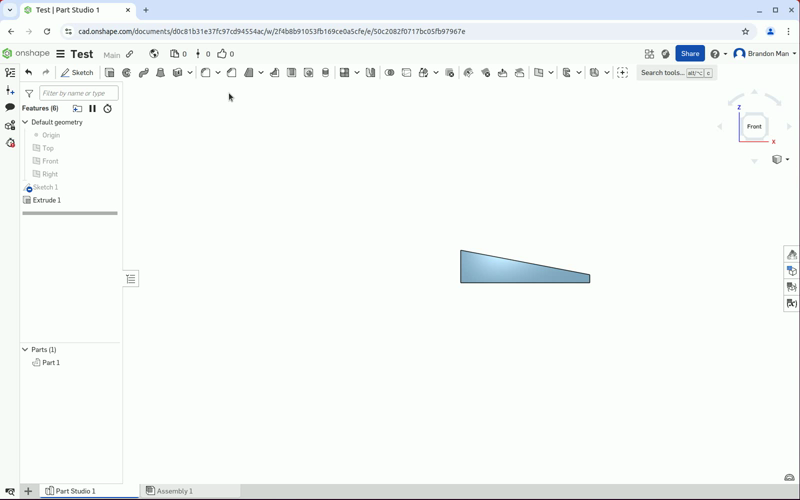
mouse_move(73, 352)
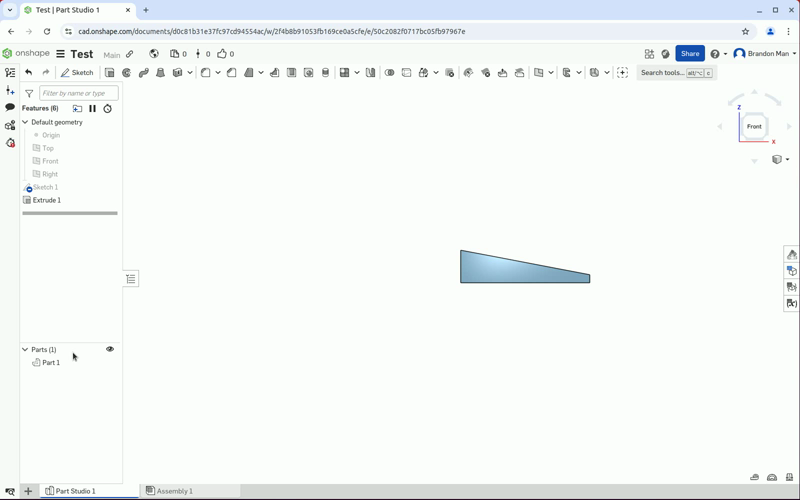
key(y)
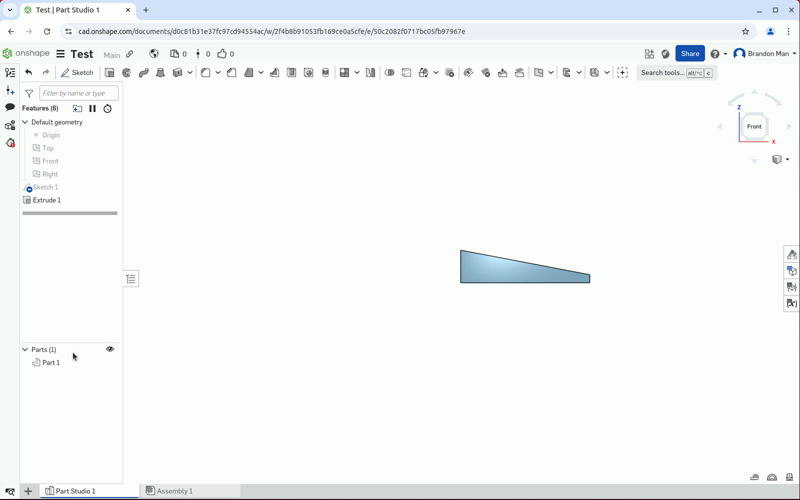
key(shift+p)
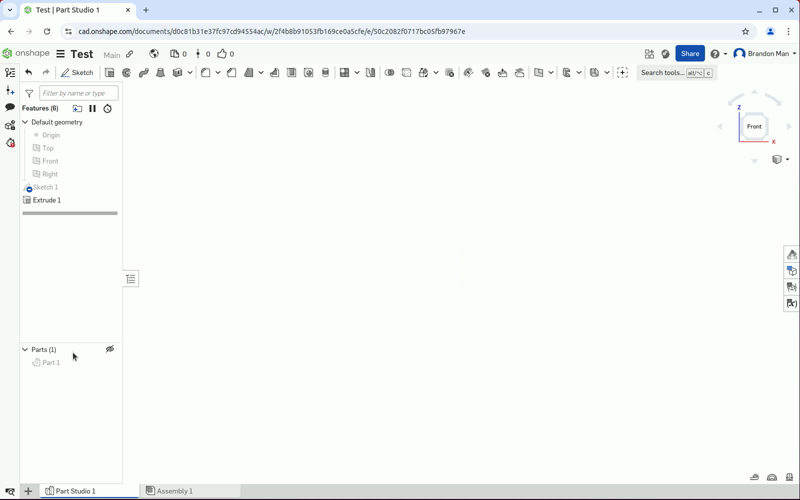
key(space)
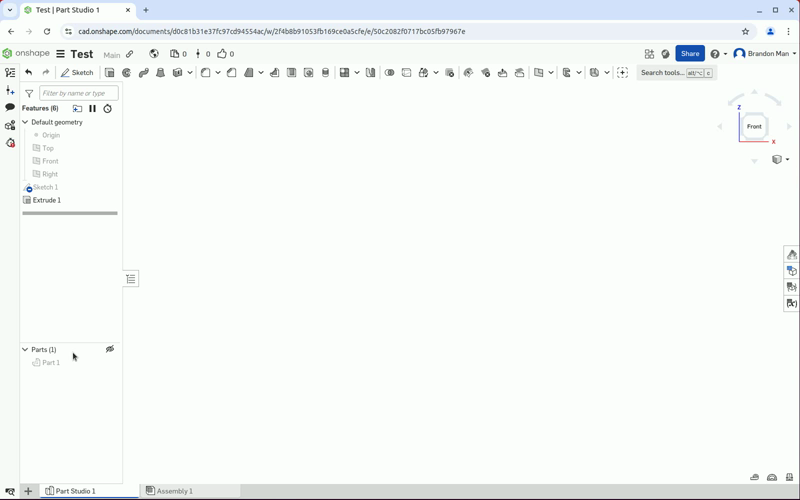
key_down(shift)
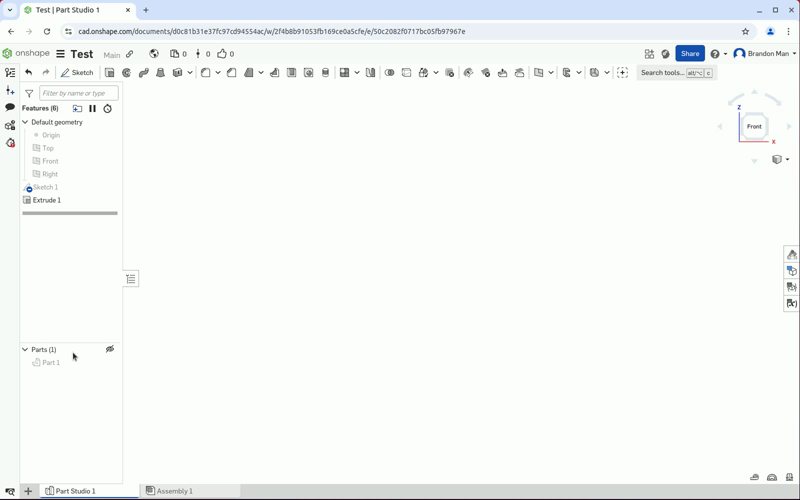
key(left)
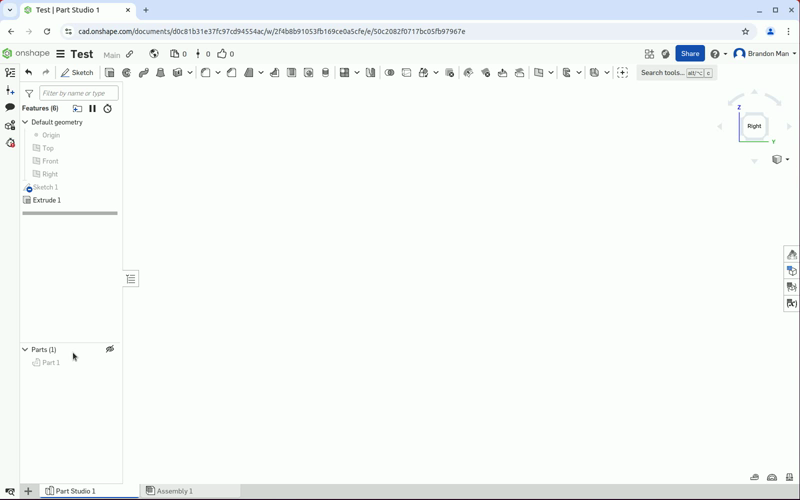
key_up(shift)
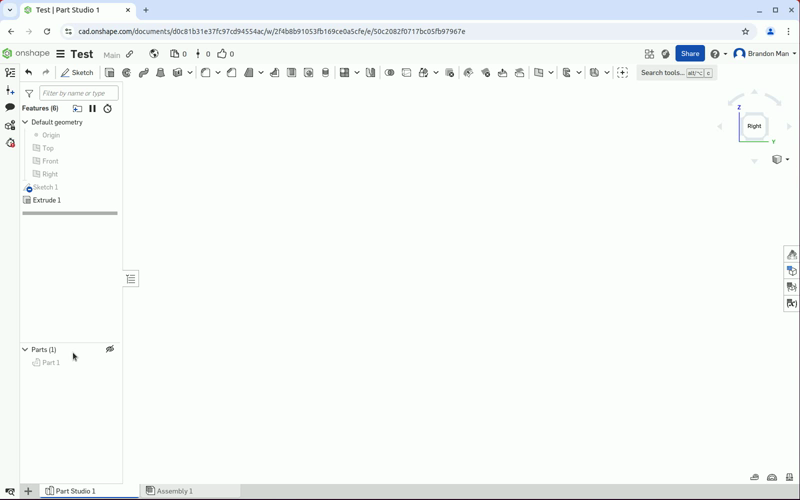
mouse_move(73, 352)
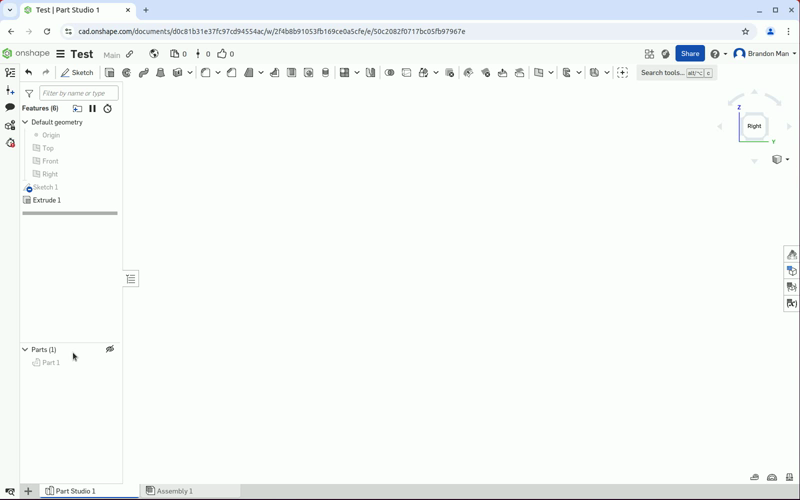
key(shift+y)
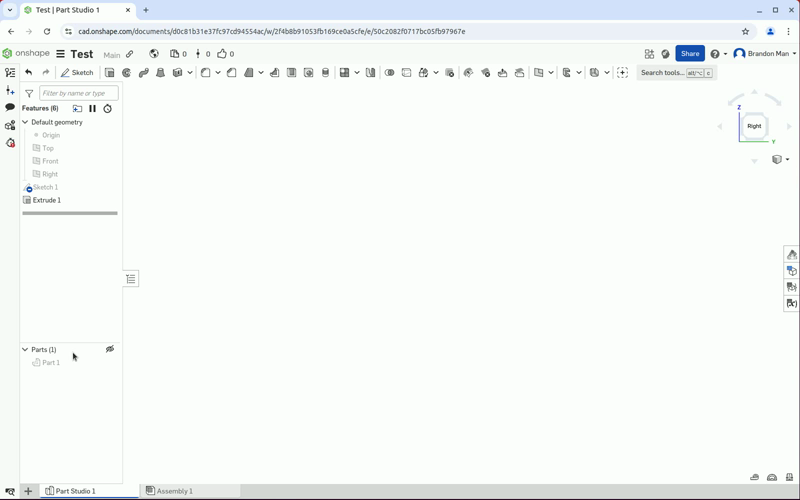
key(shift+s)
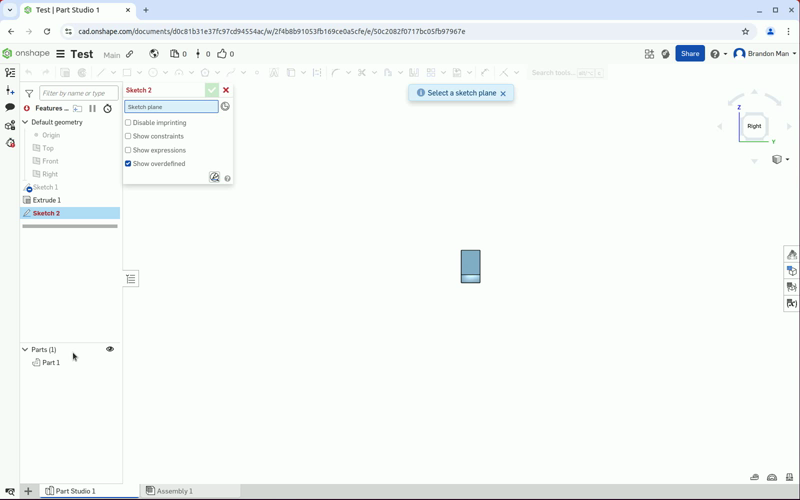
mouse_move(73, 176)
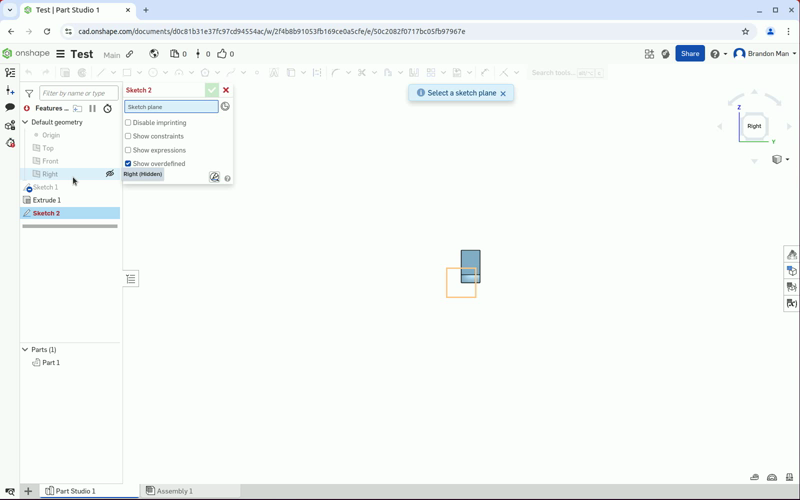
click(73, 176)
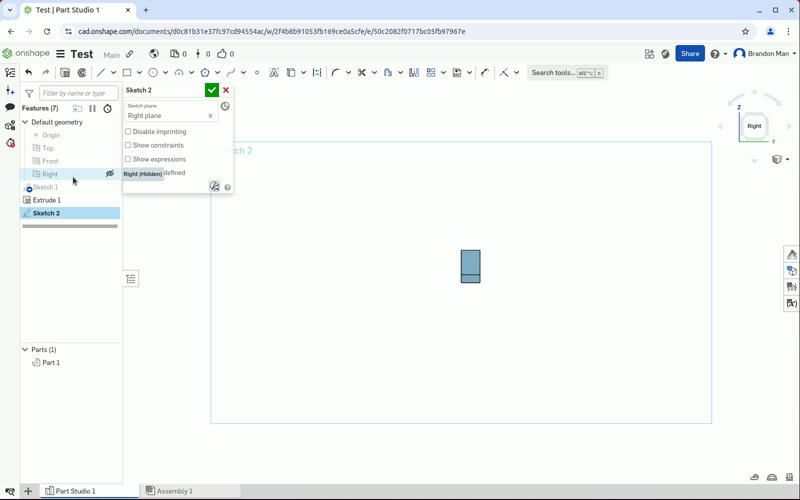
mouse_move(73, 352)
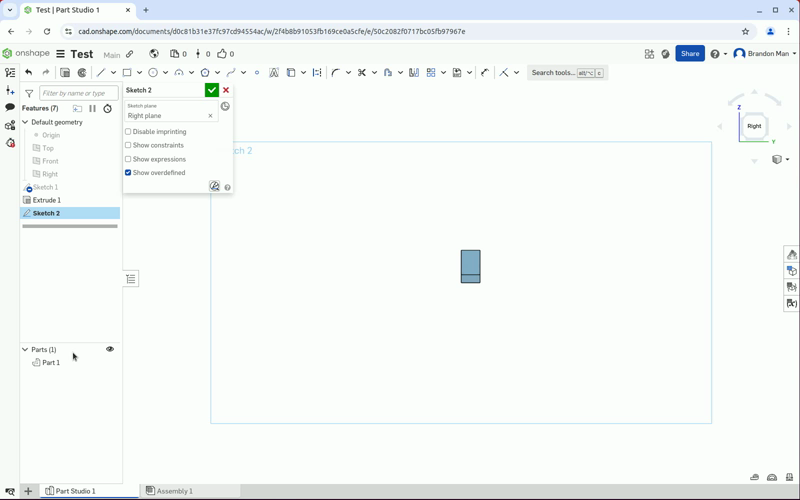
key(y)
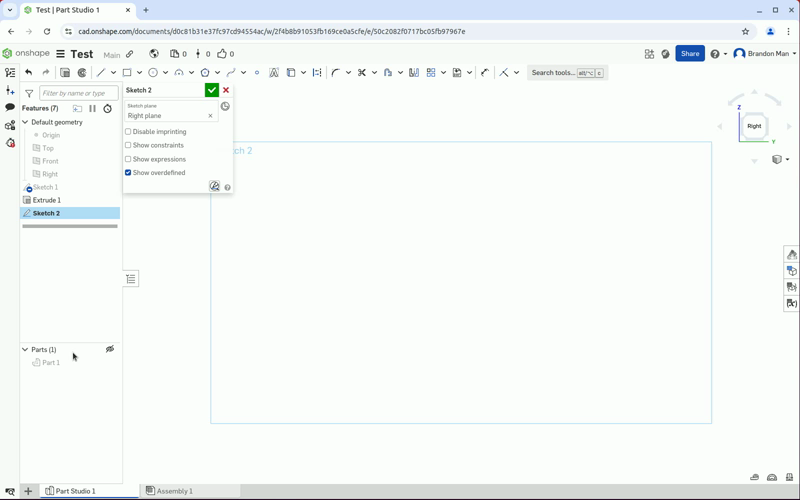
key(c)
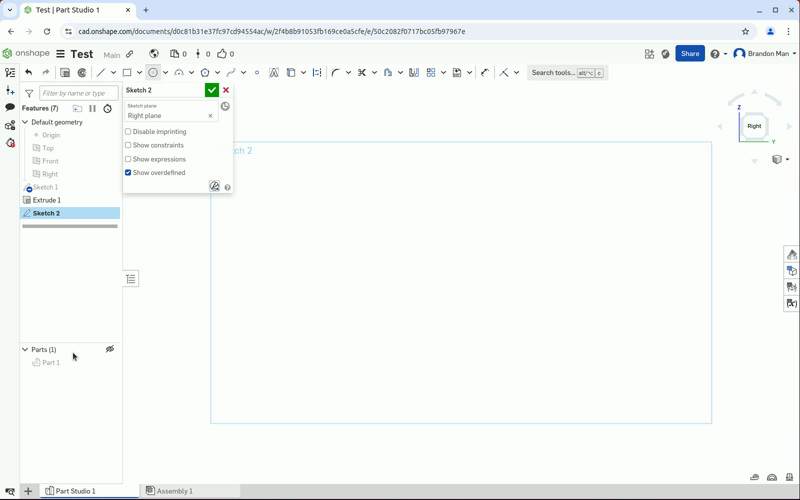
key_down(shift)
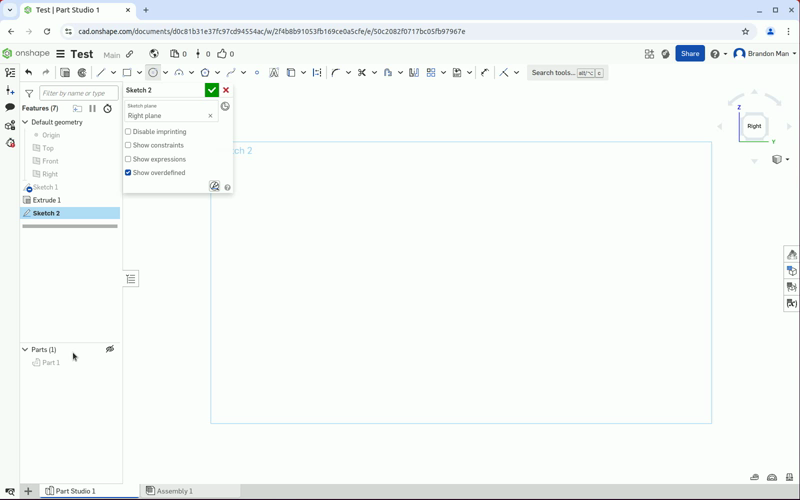
mouse_move(470, 270)
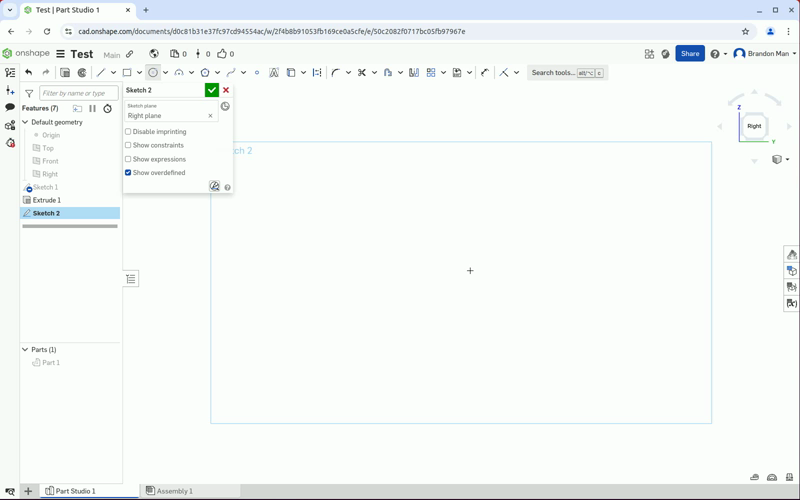
click(470, 270)
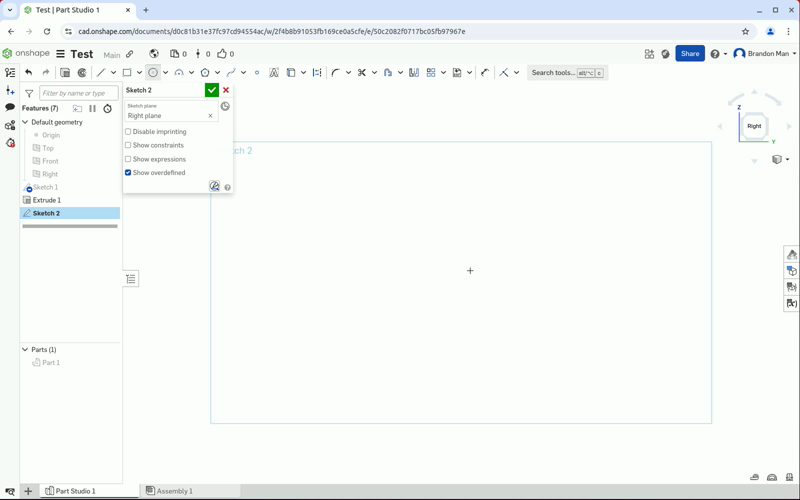
key_up(shift)
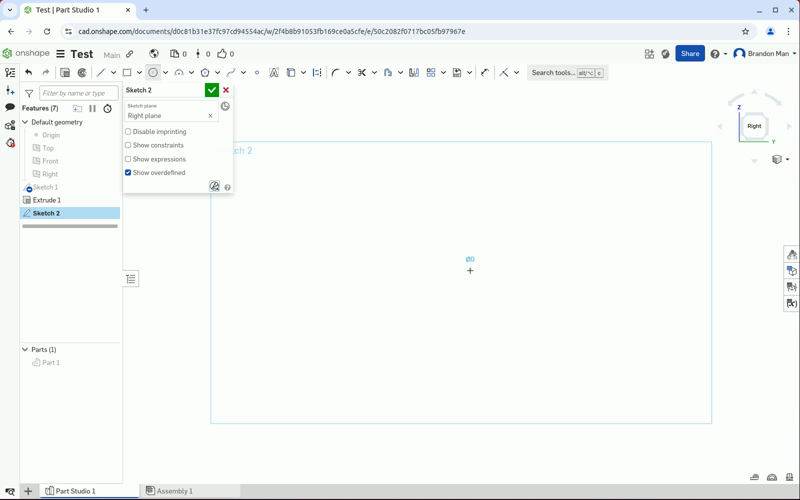
mouse_move(474, 270)
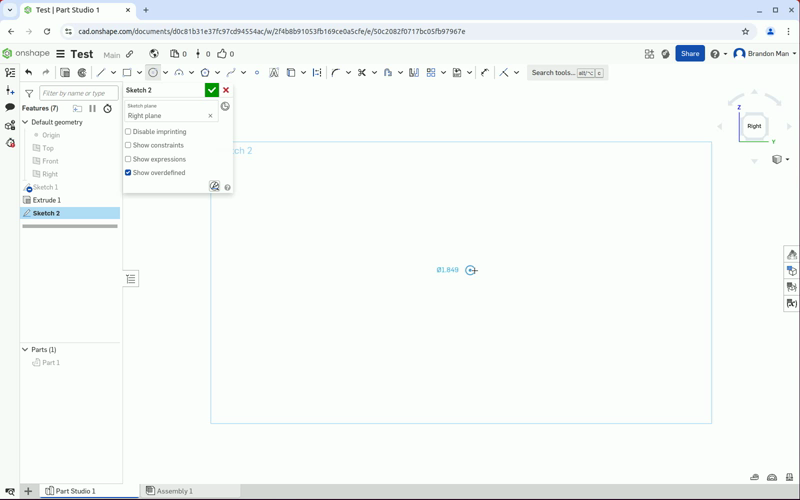
click(474, 270)
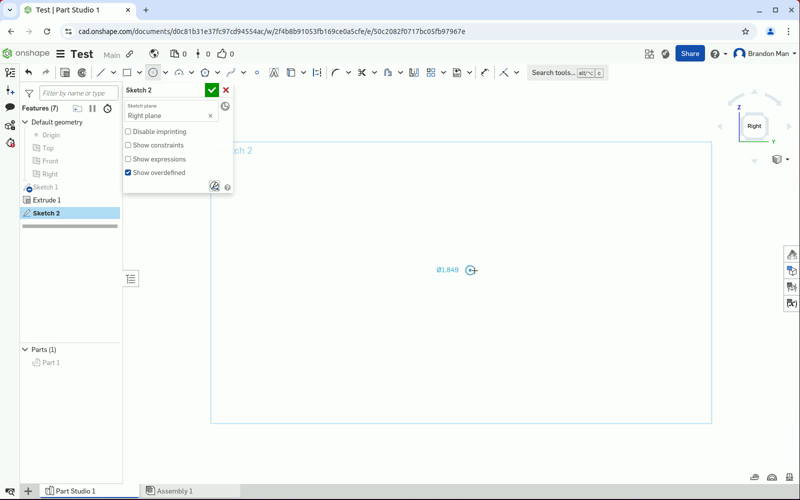
key(esc)
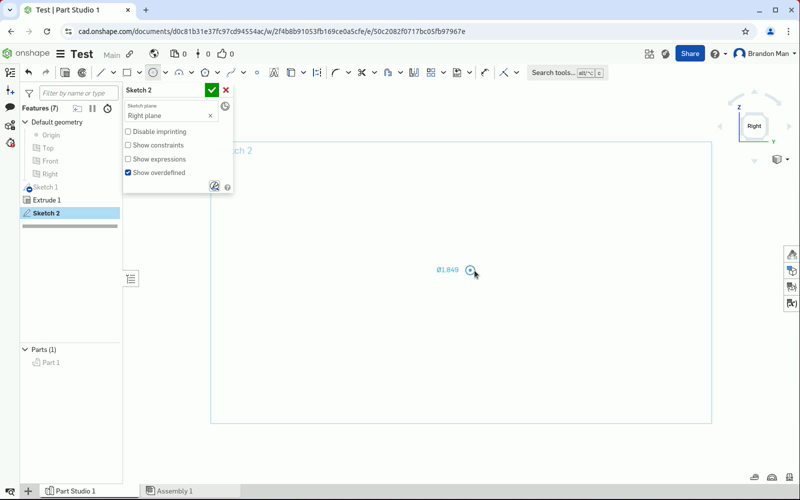
mouse_move(471, 269)
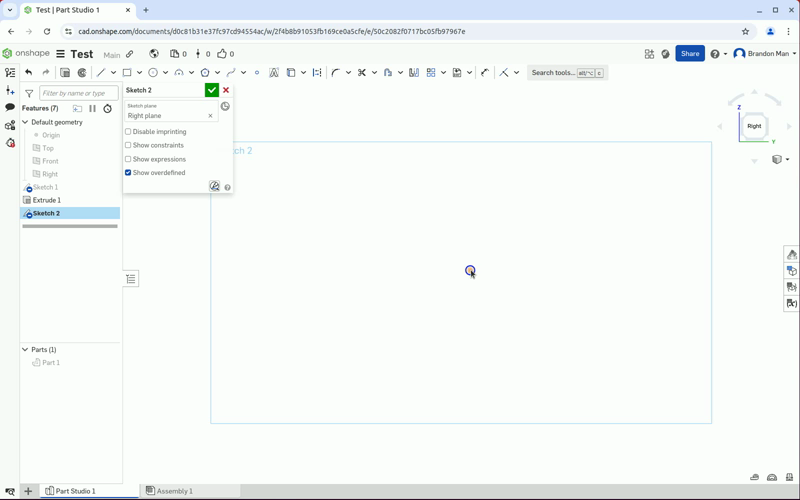
scroll(6)
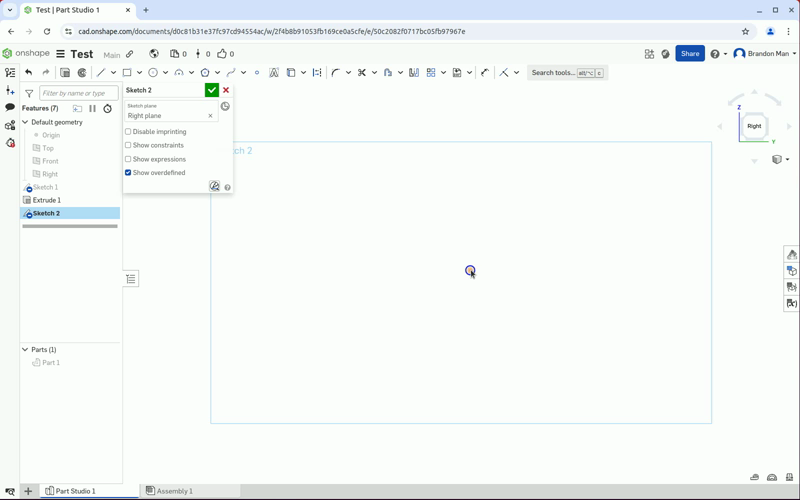
scroll(6)
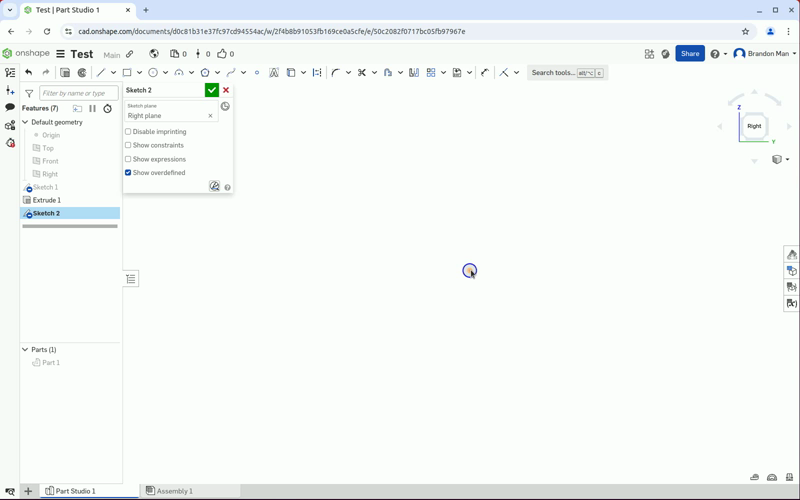
scroll(6)
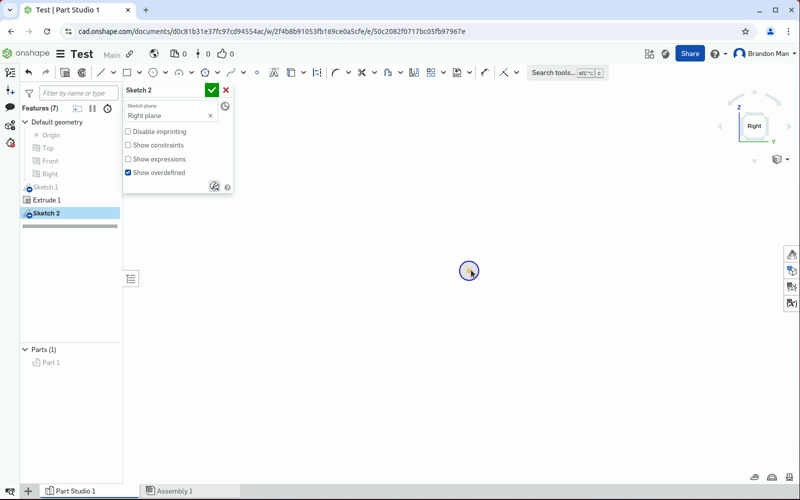
scroll(6)
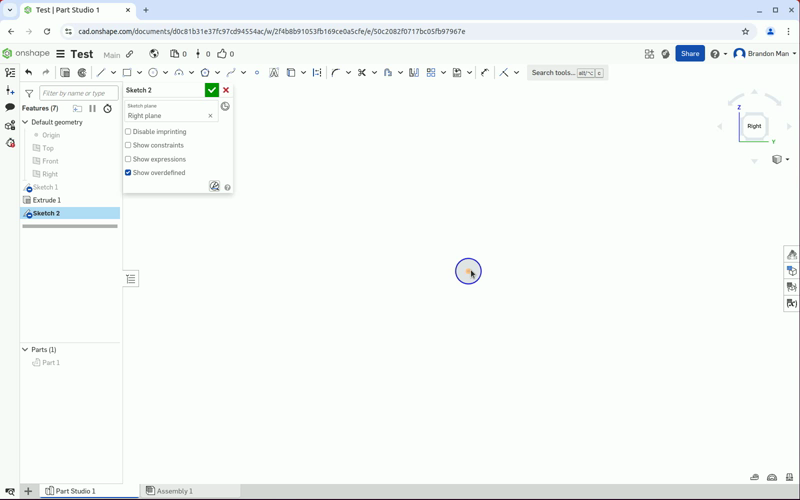
scroll(6)
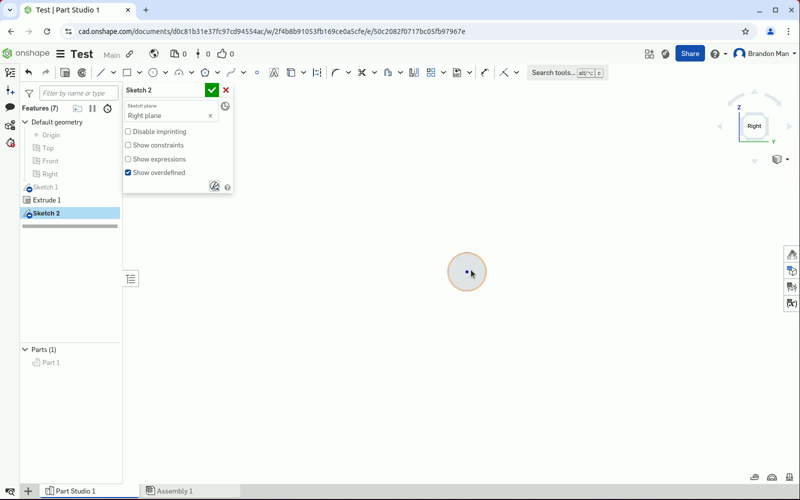
scroll(6)
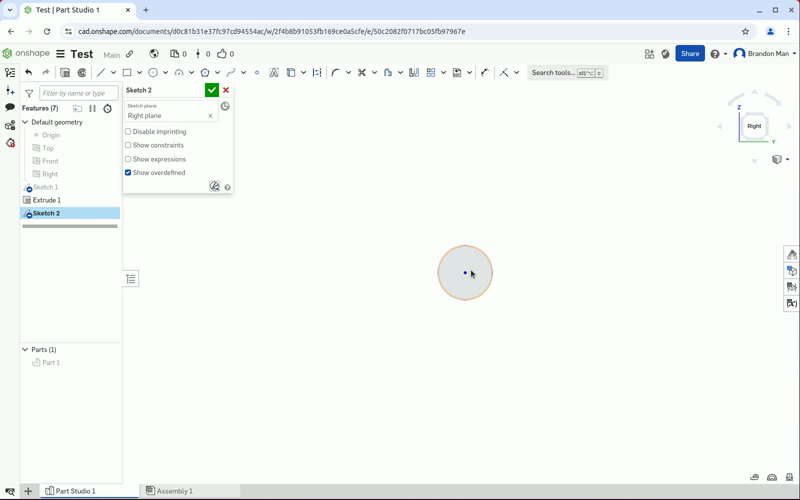
scroll(6)
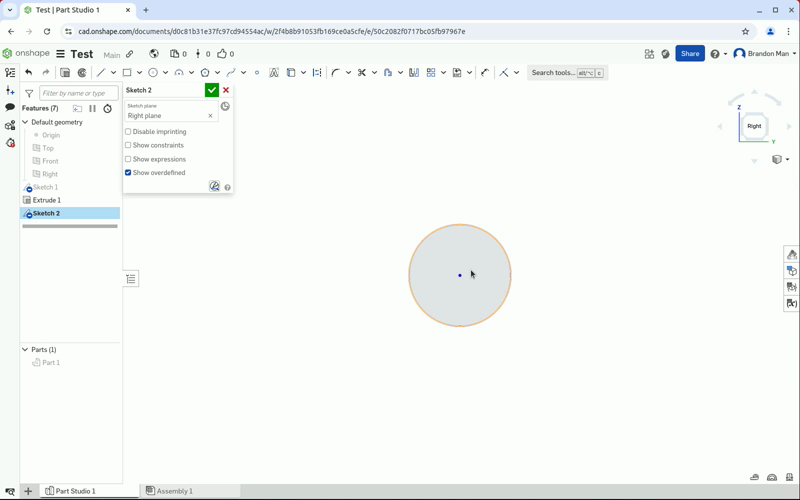
click(471, 269)
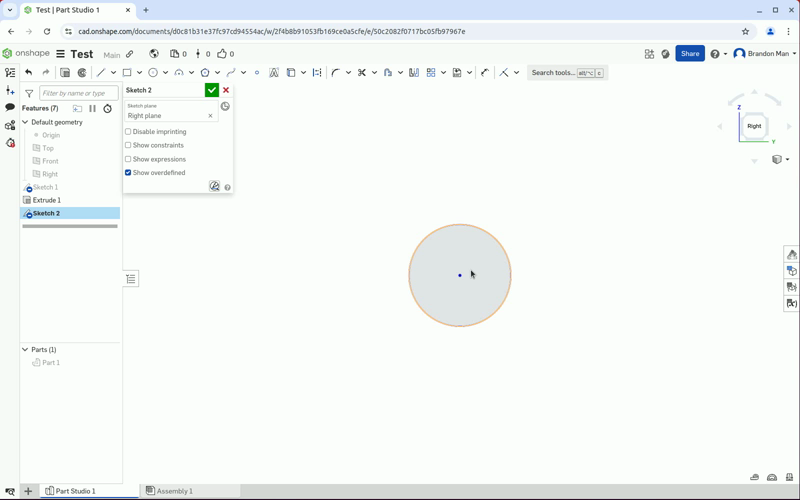
scroll(-6)
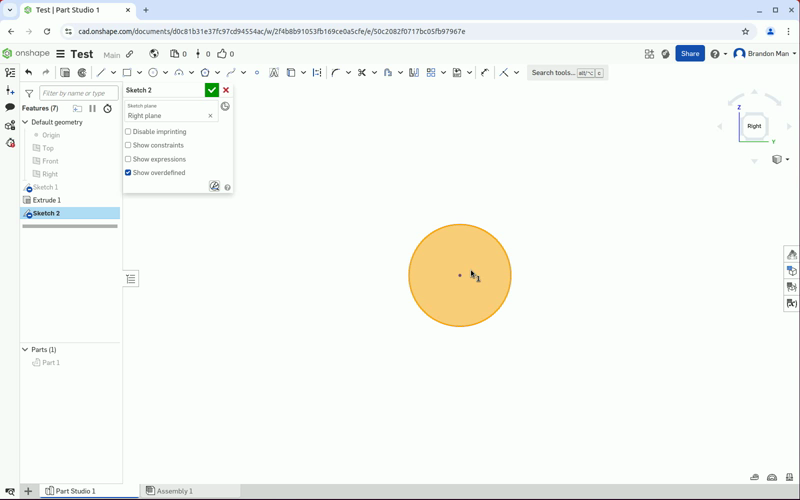
scroll(-6)
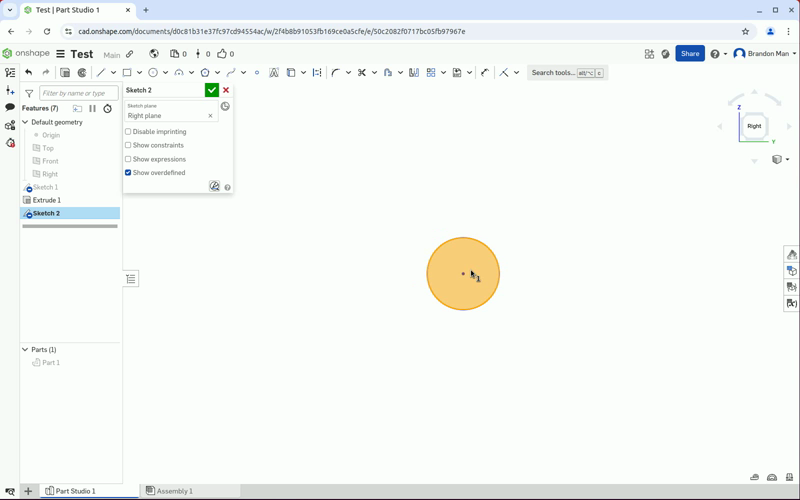
scroll(-6)
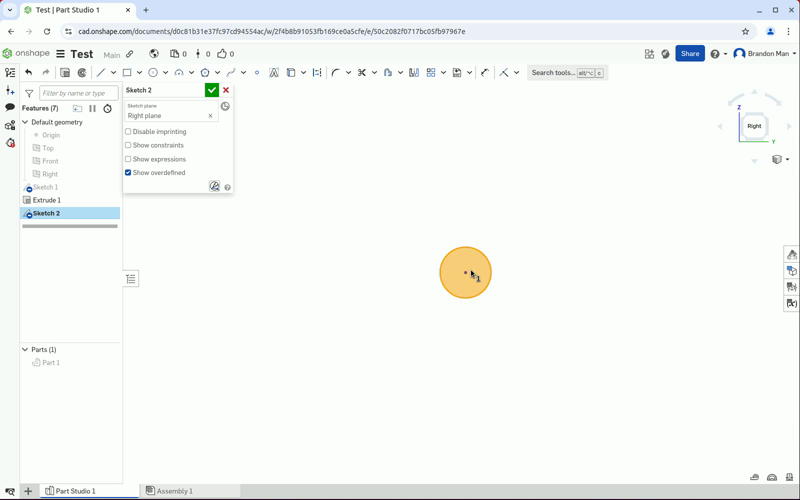
scroll(-6)
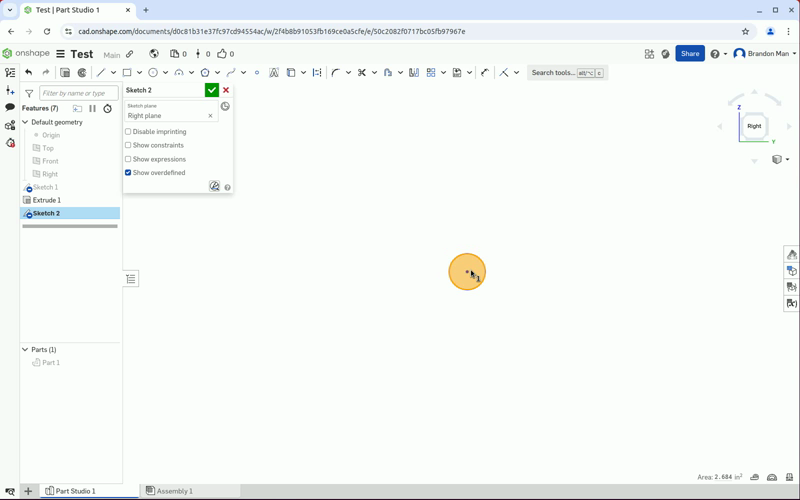
scroll(-6)
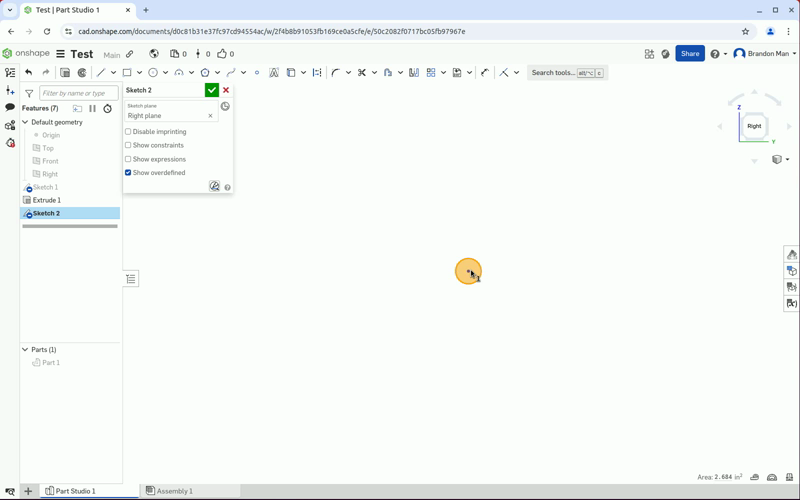
scroll(-6)
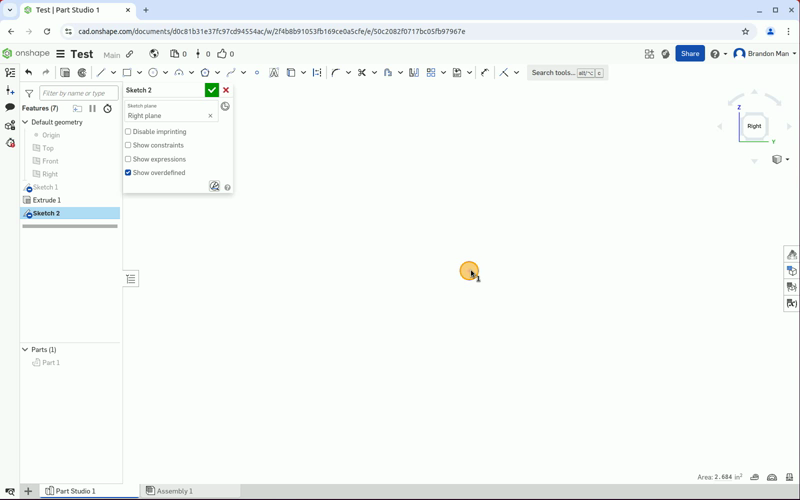
scroll(-6)
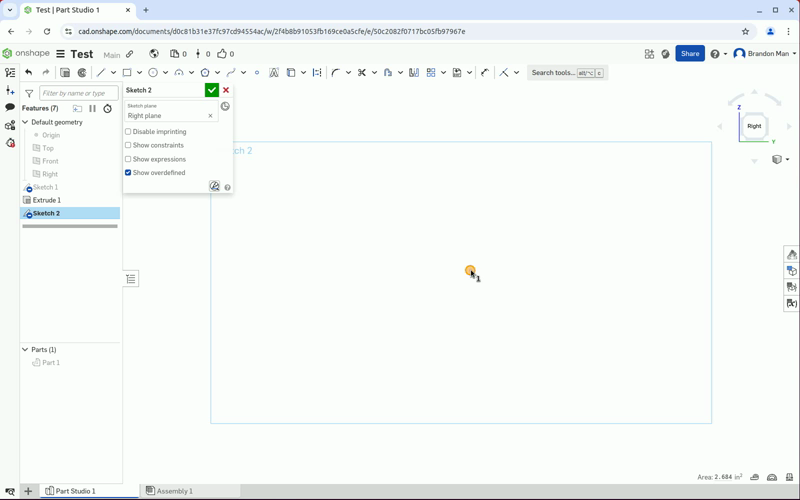
mouse_move(73, 352)
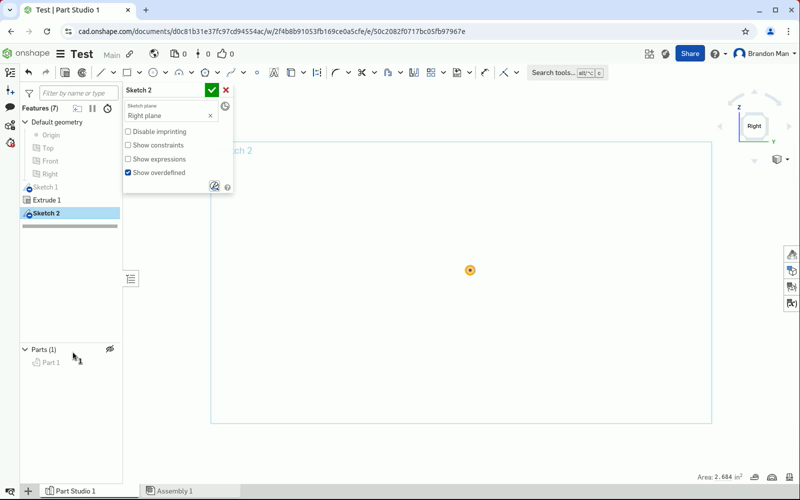
key(shift+y)
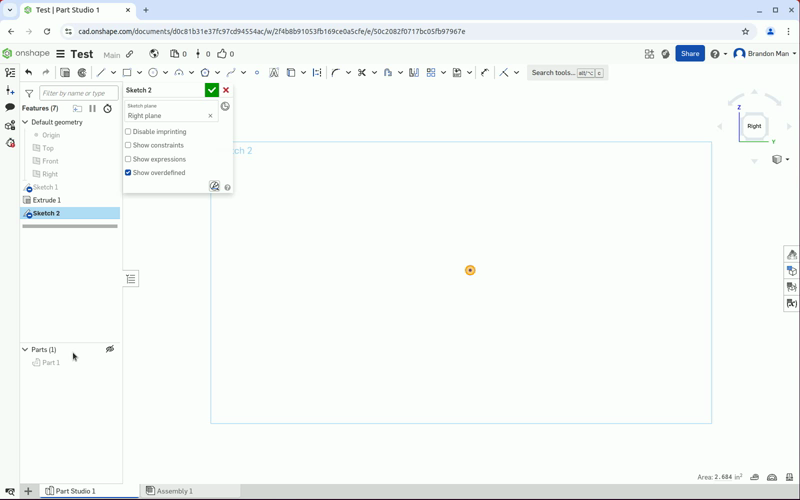
key(shift+e)
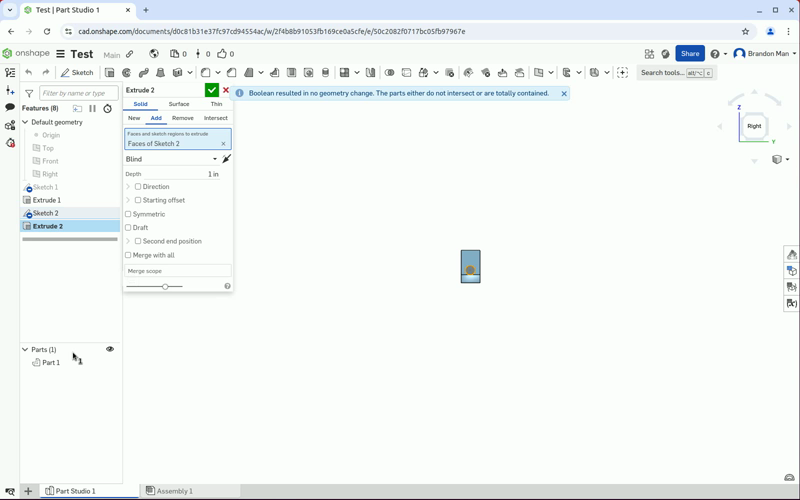
mouse_move(143, 106)
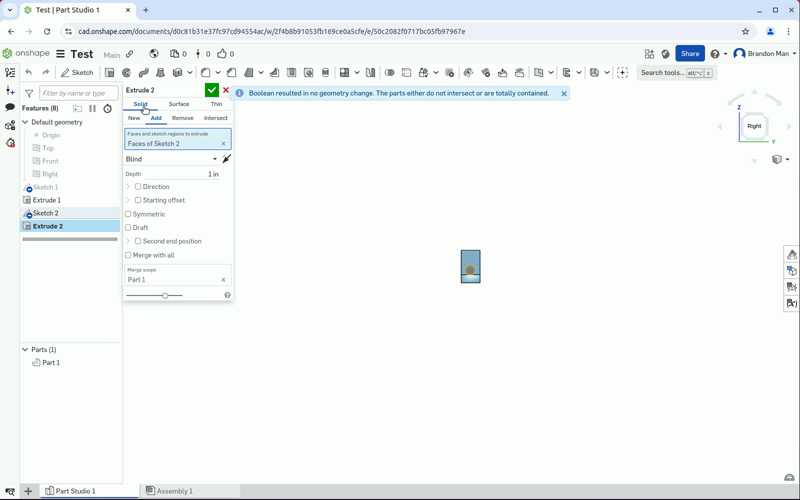
click(143, 106)
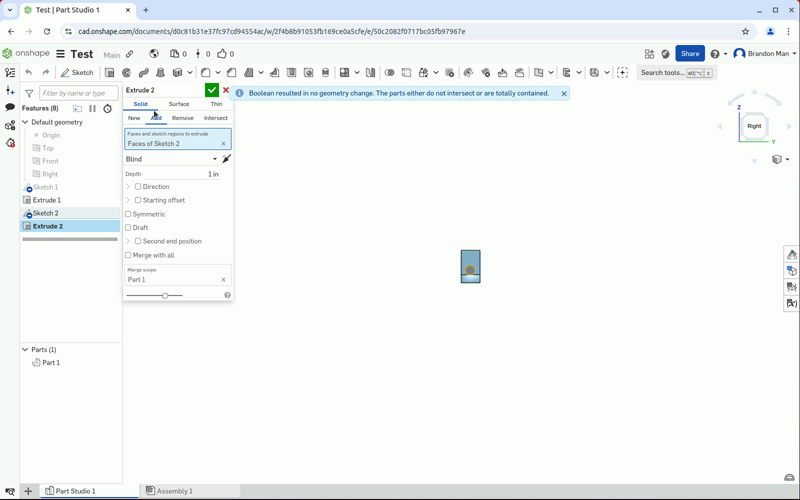
mouse_move(186, 120)
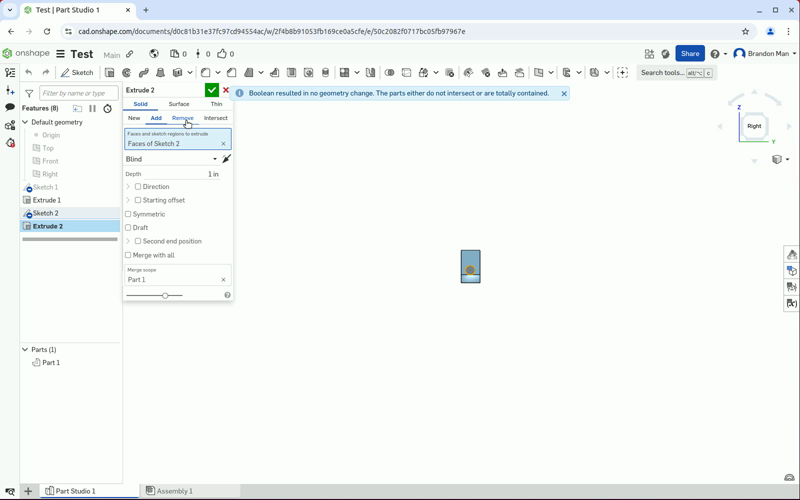
click(186, 120)
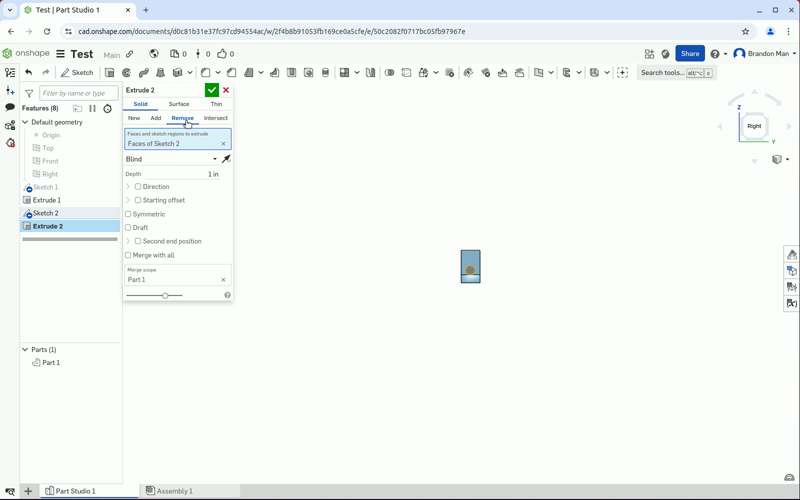
key(tab, 4)
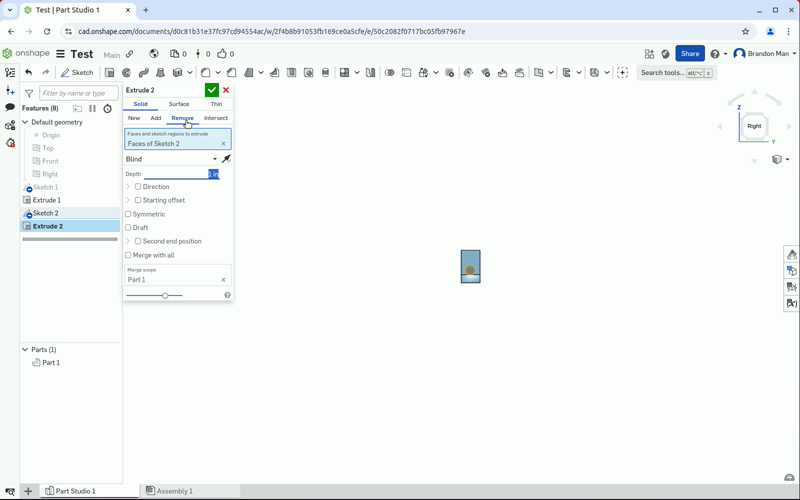
text(4.574)
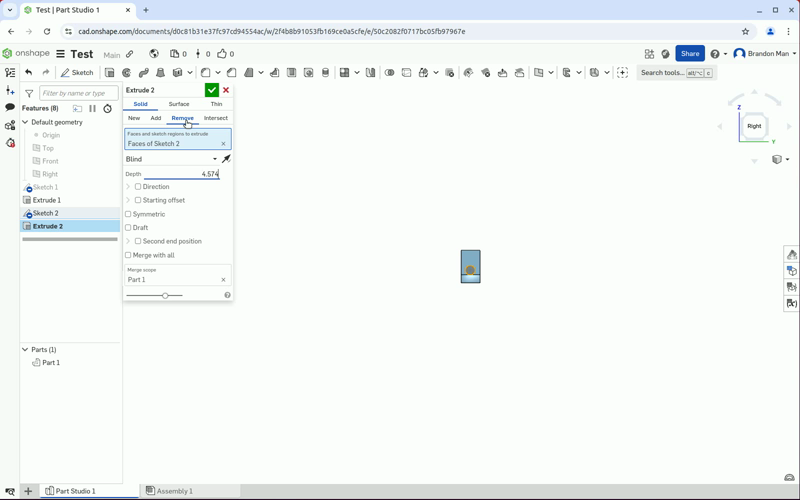
key(tab, 6)
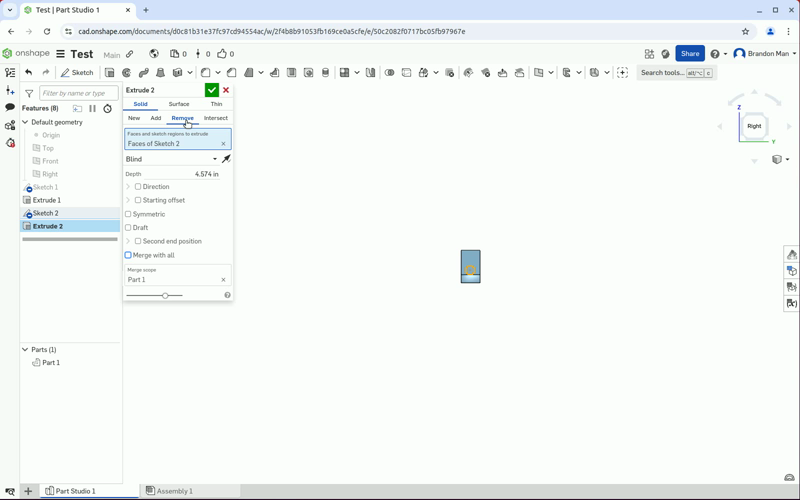
key(space)
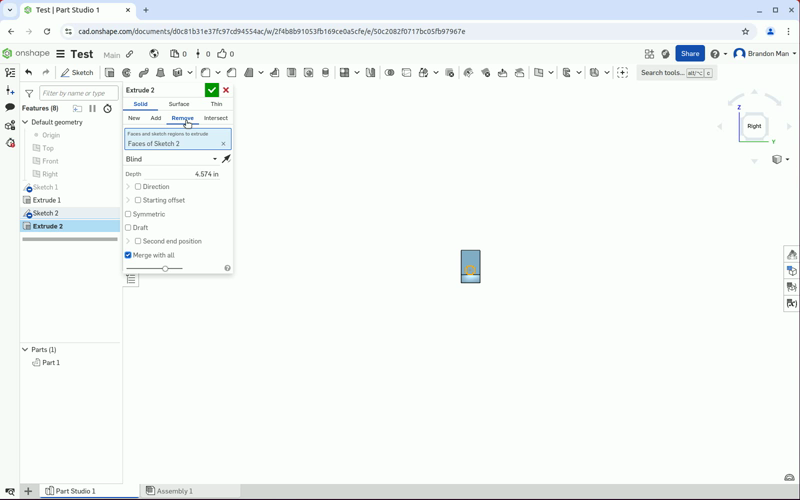
key(enter)
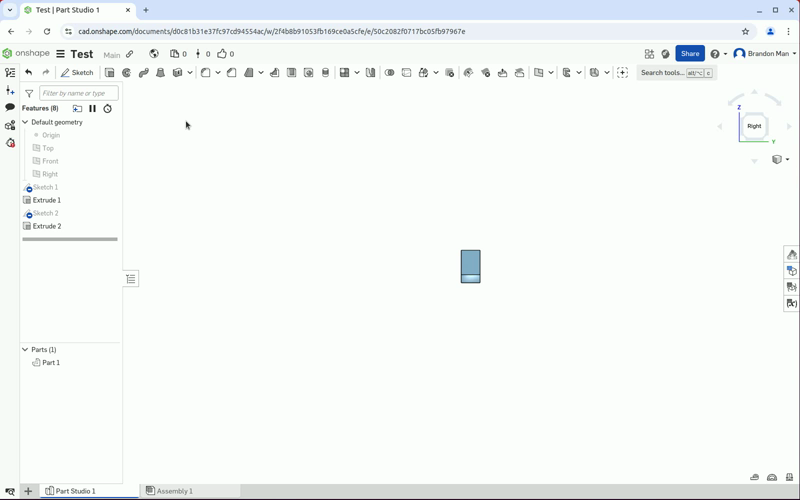
key(shift+h)
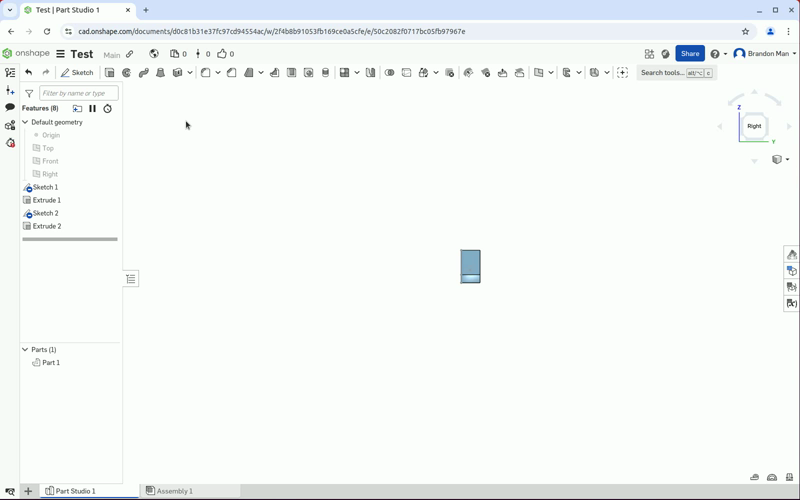
key(shift+h)
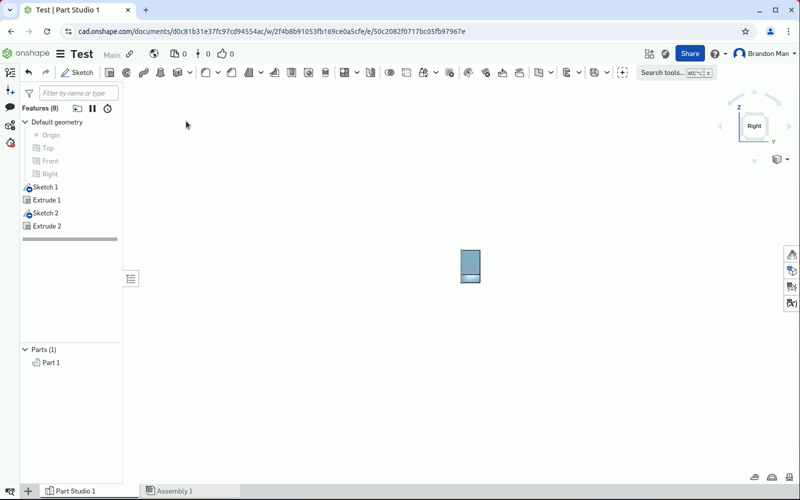
key(shift+7)
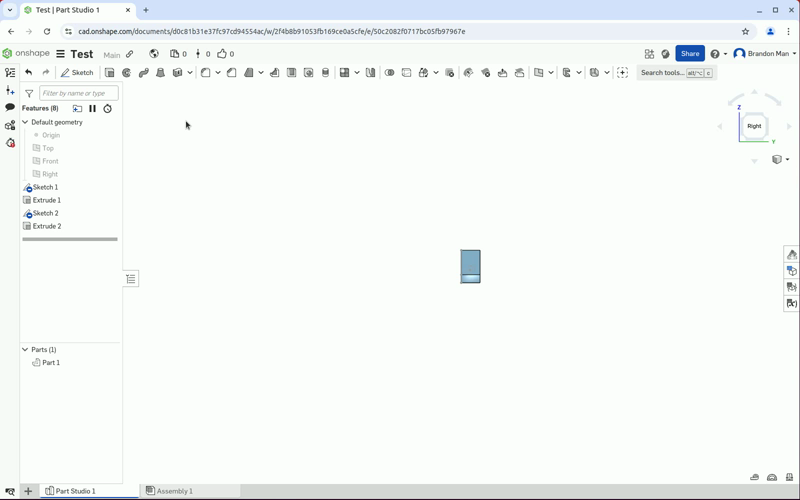
key(right, 2)
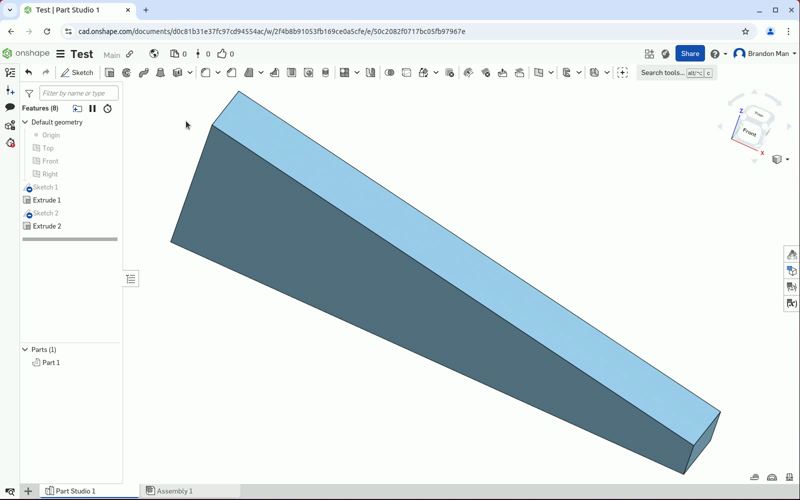
key(down, 2)
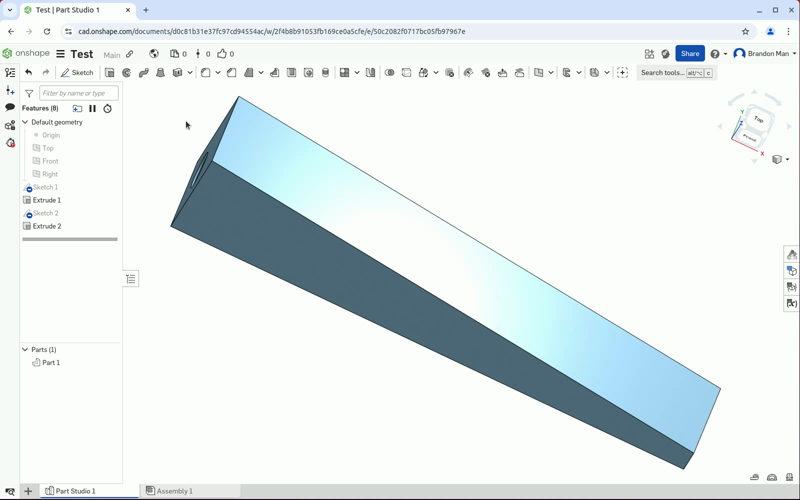
key(up, 2)
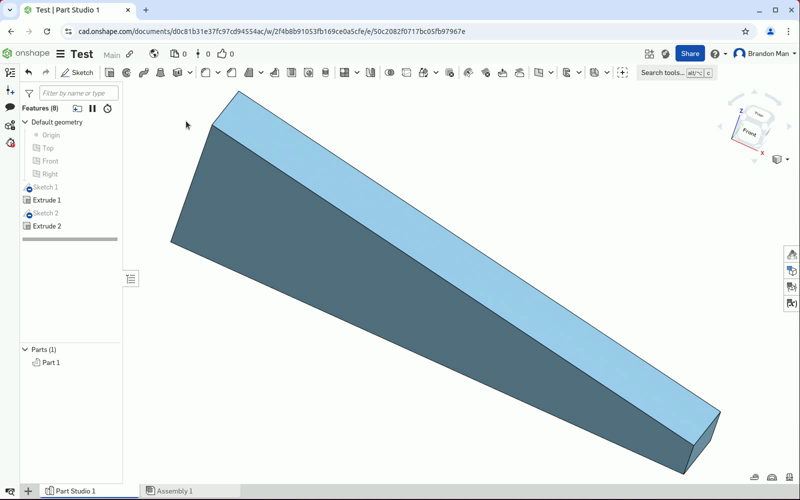
key(left, 2)
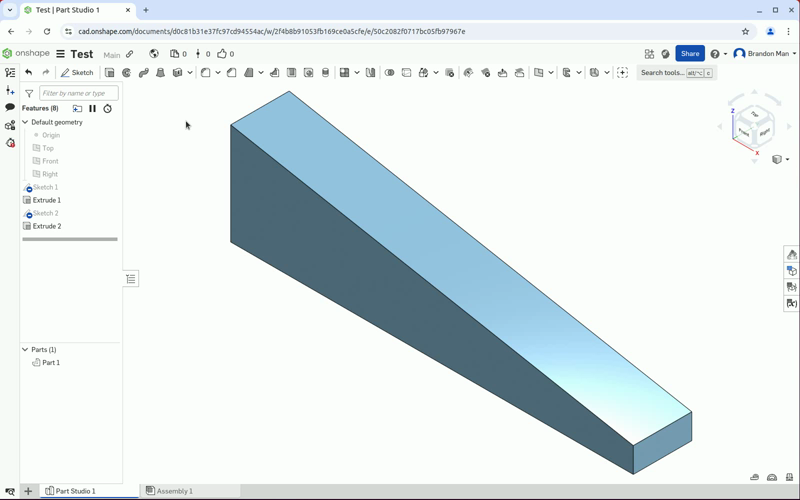
mouse_move(73, 189)
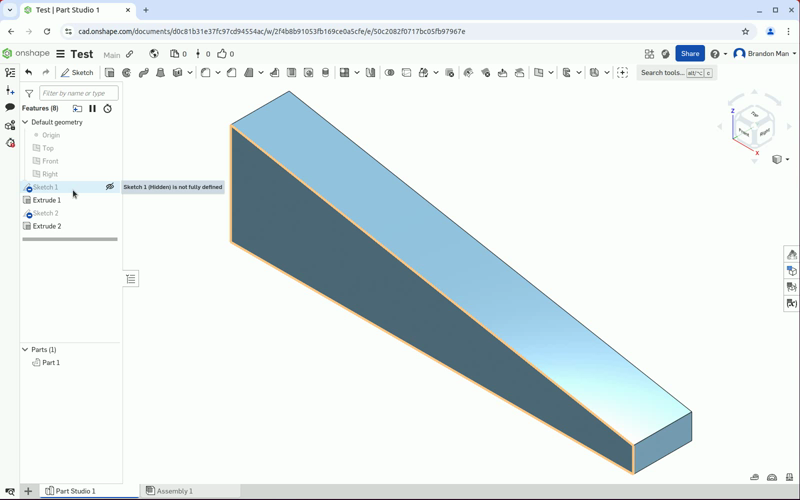
click(73, 189)